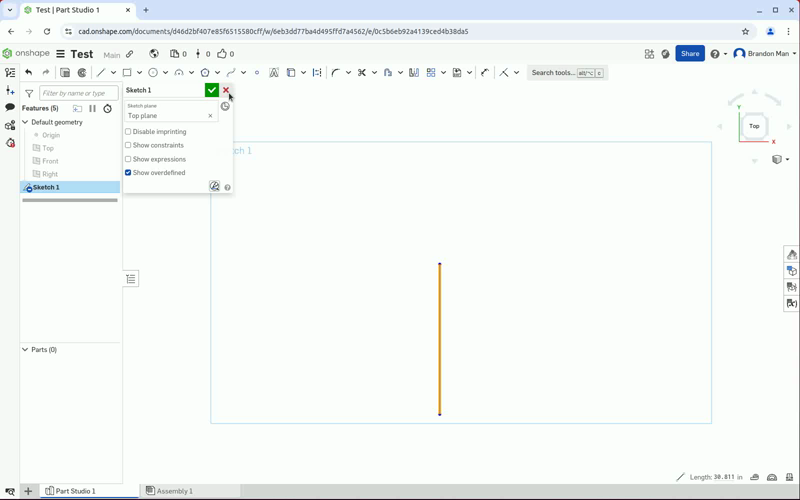
key(shift+h)
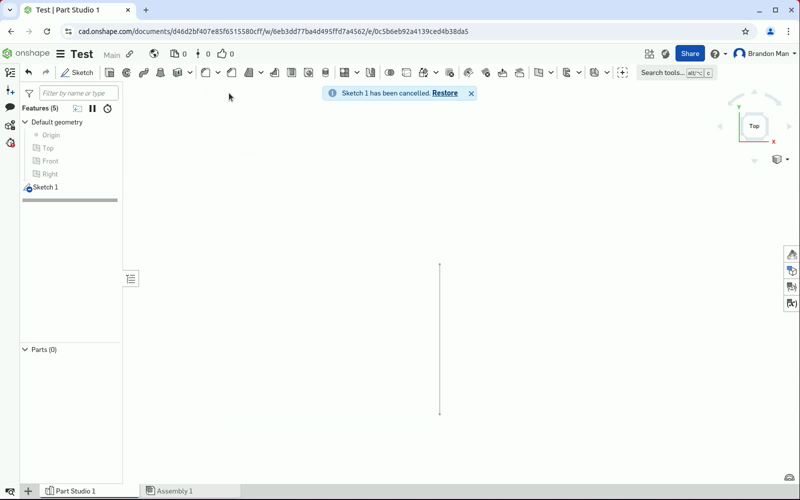
key(shift+s)
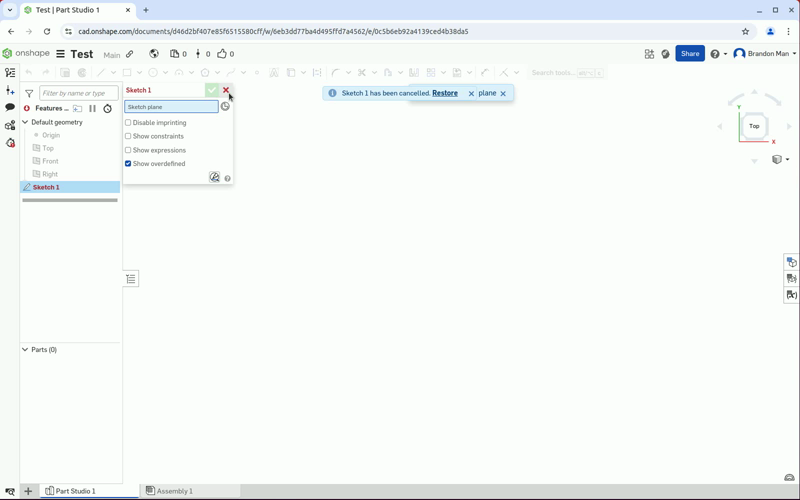
mouse_move(73, 150)
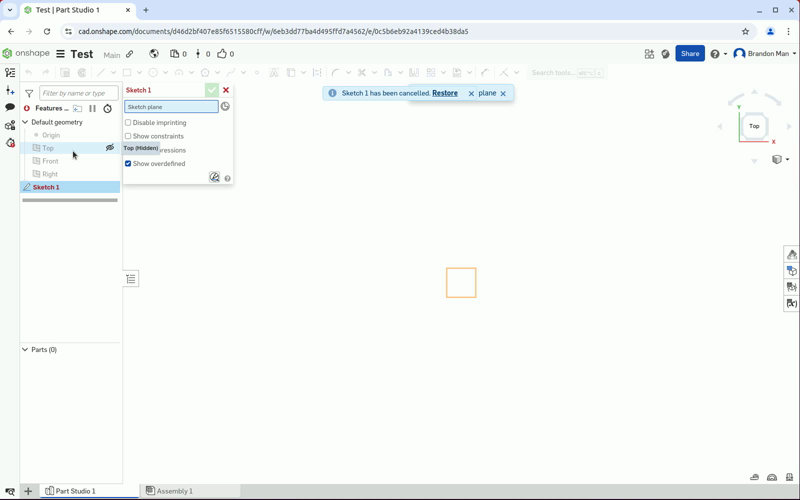
click(73, 150)
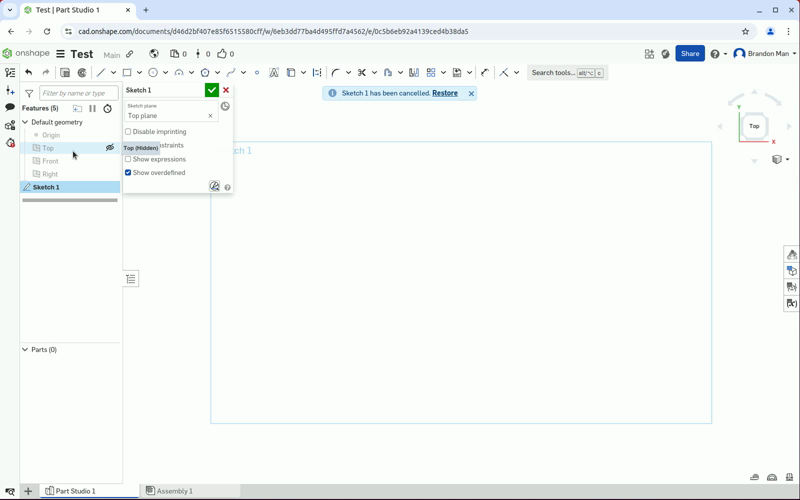
mouse_move(73, 352)
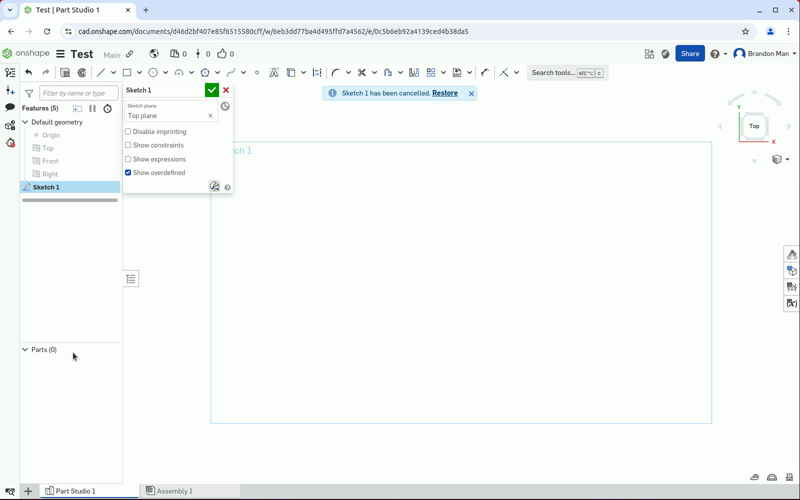
key(y)
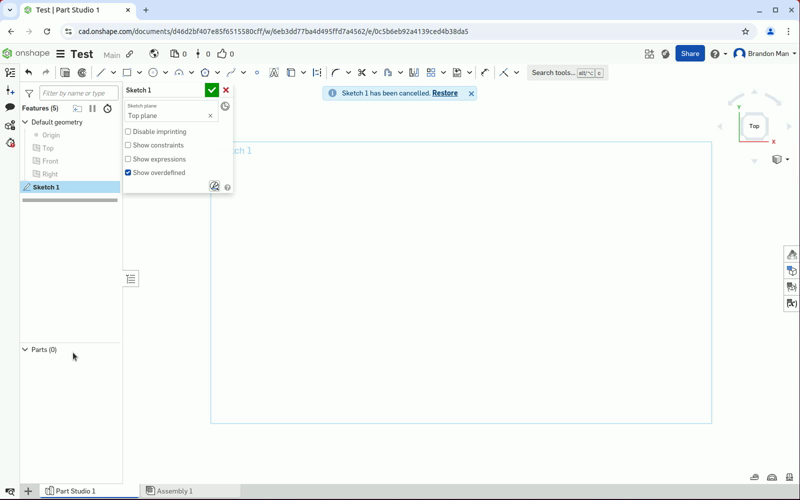
key(c)
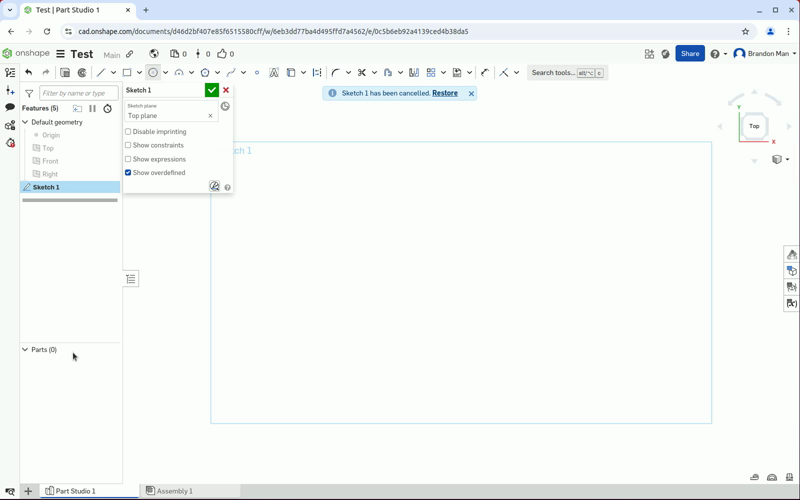
key_down(shift)
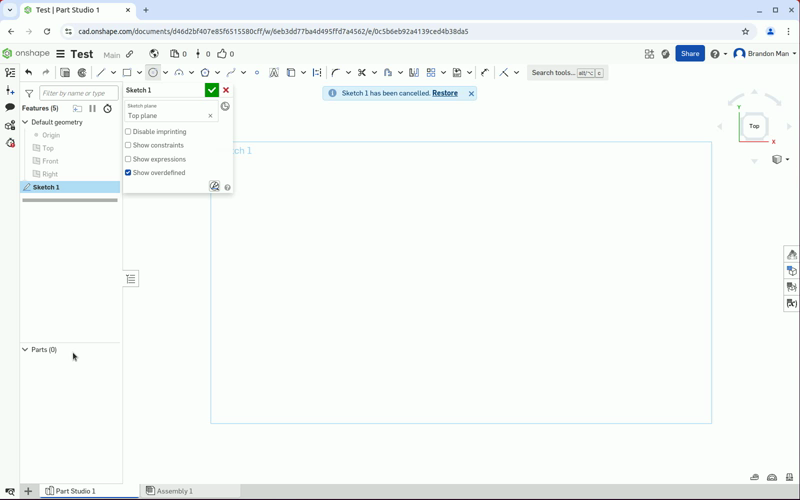
mouse_move(461, 282)
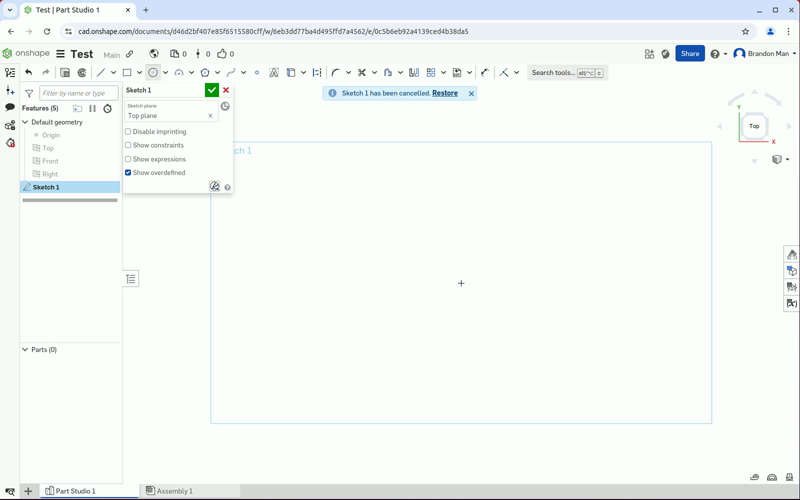
click(461, 282)
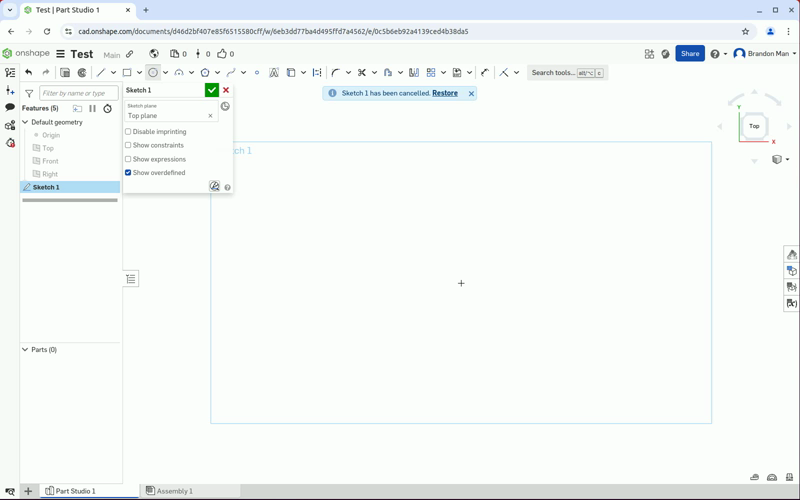
key_up(shift)
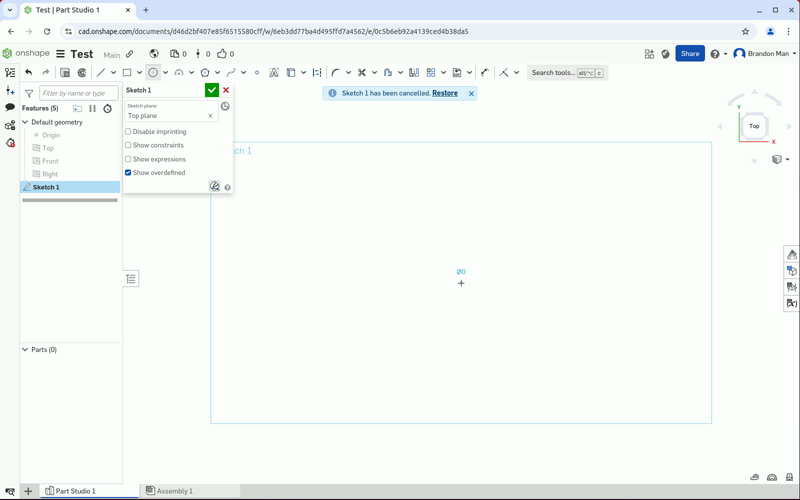
mouse_move(572, 282)
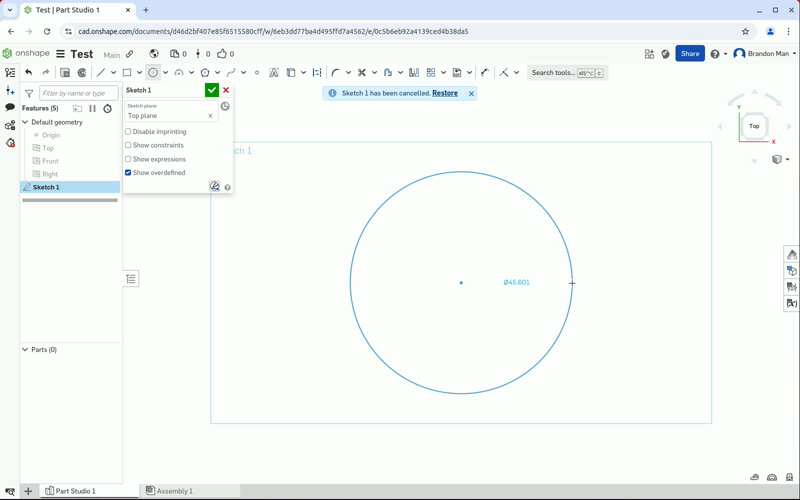
click(572, 282)
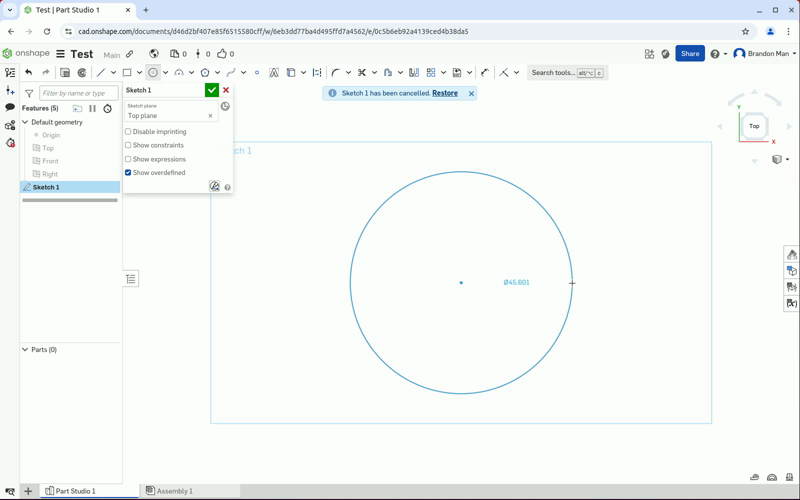
key(esc)
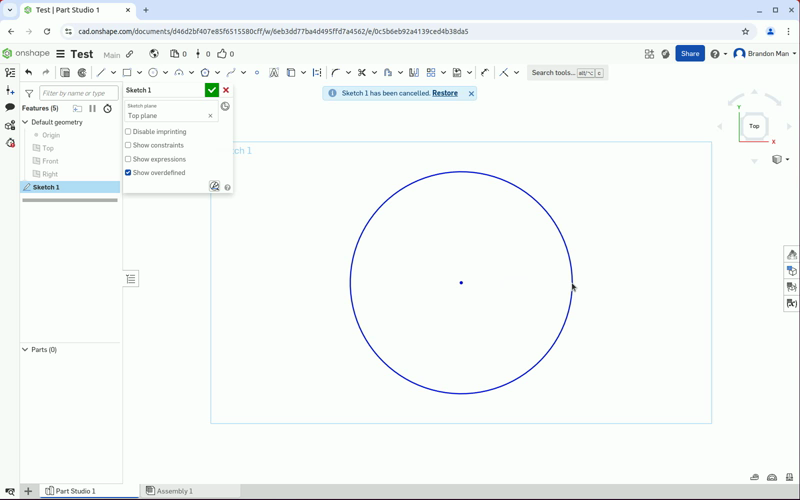
key(c)
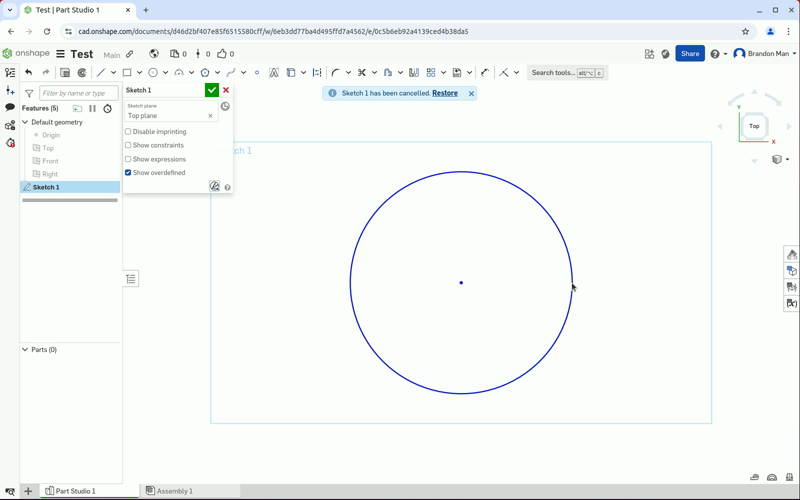
key_down(shift)
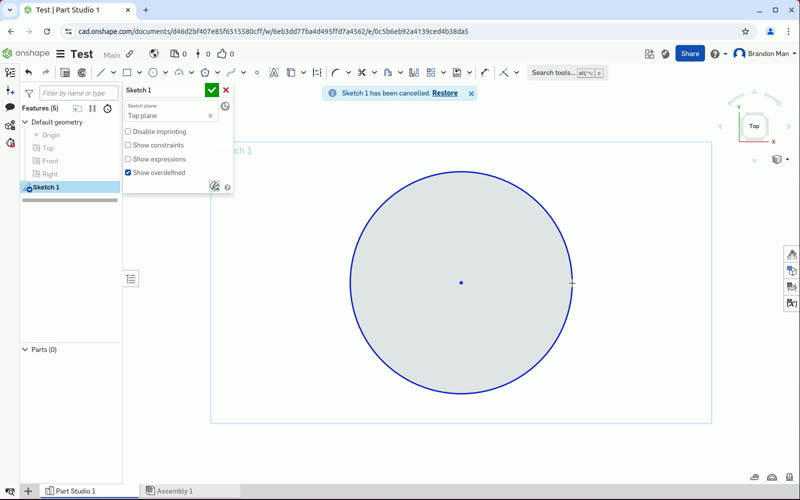
mouse_move(461, 282)
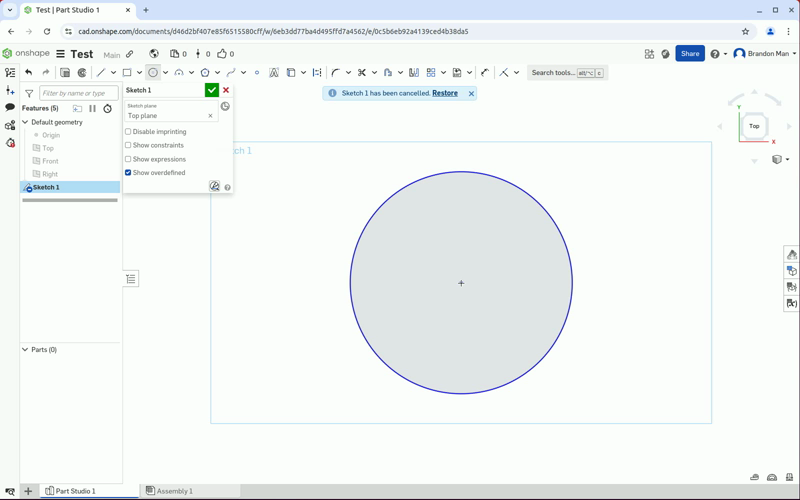
click(461, 282)
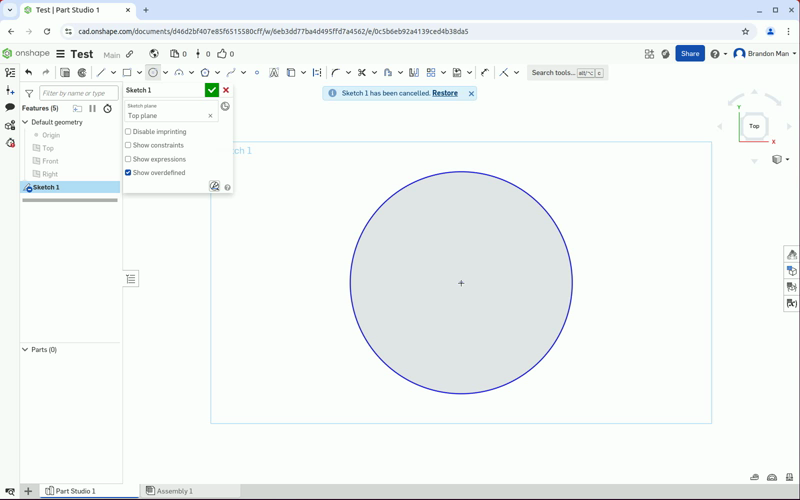
key_up(shift)
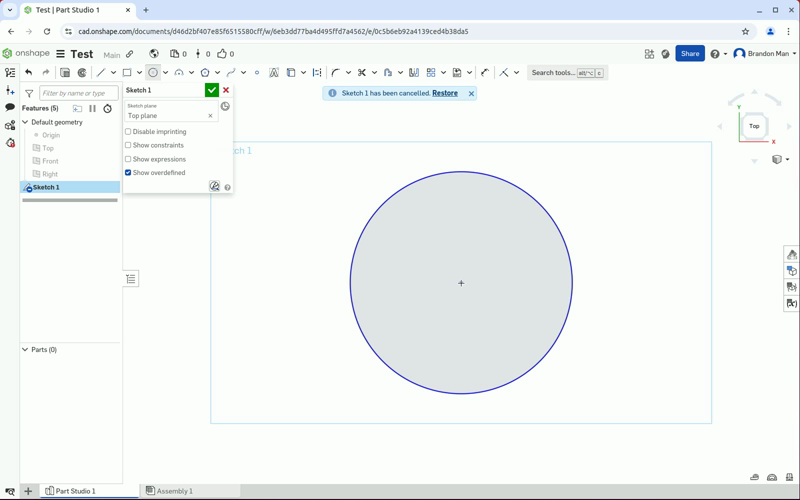
mouse_move(555, 282)
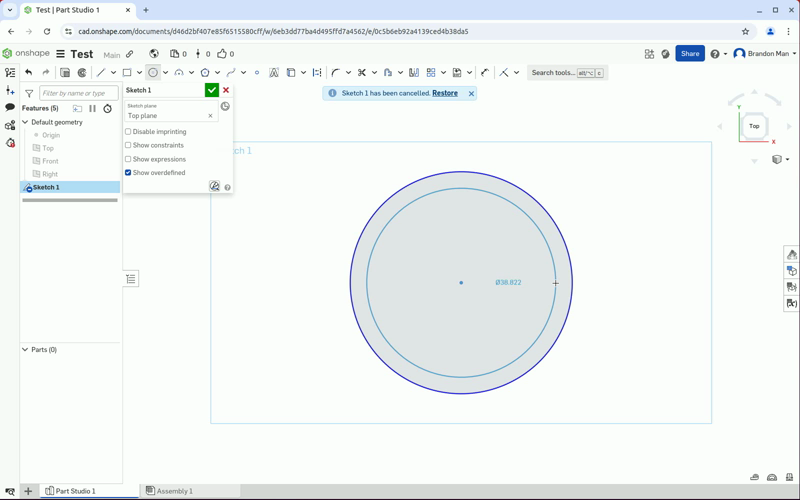
click(555, 282)
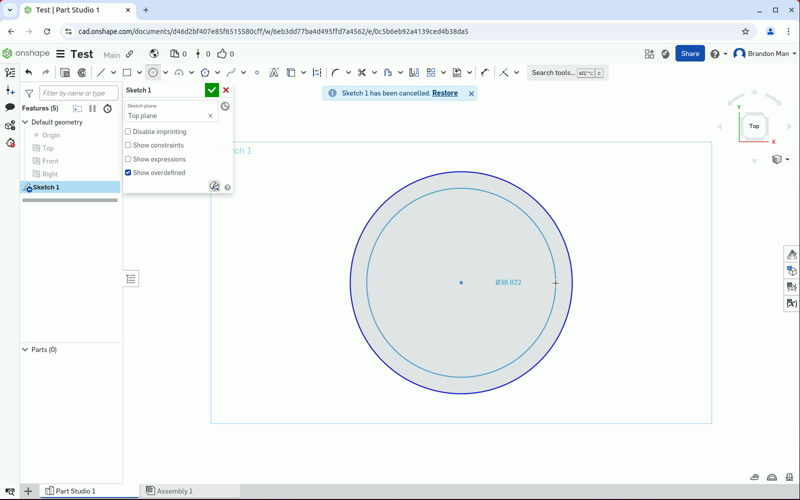
key(esc)
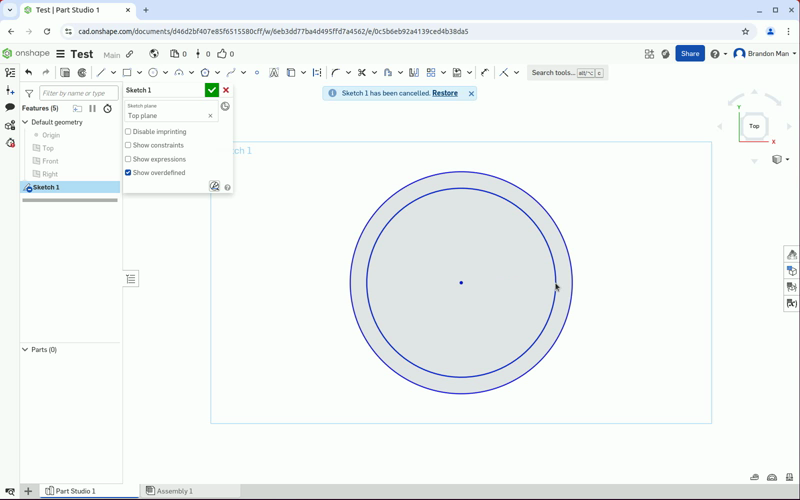
mouse_move(369, 329)
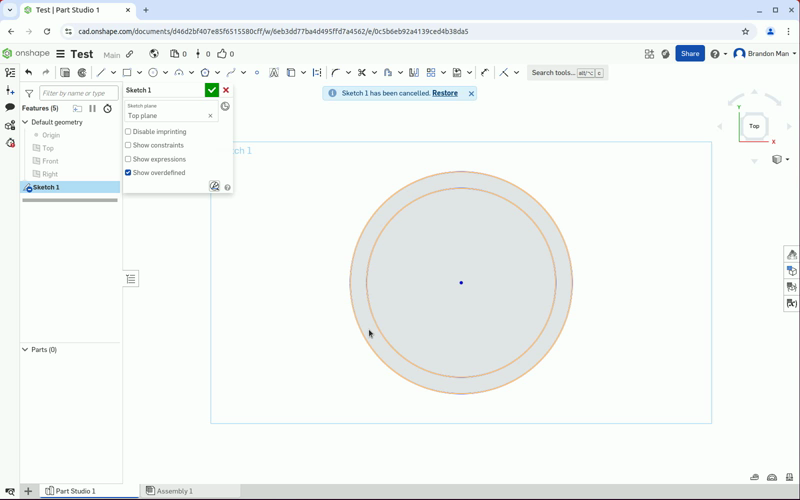
click(369, 329)
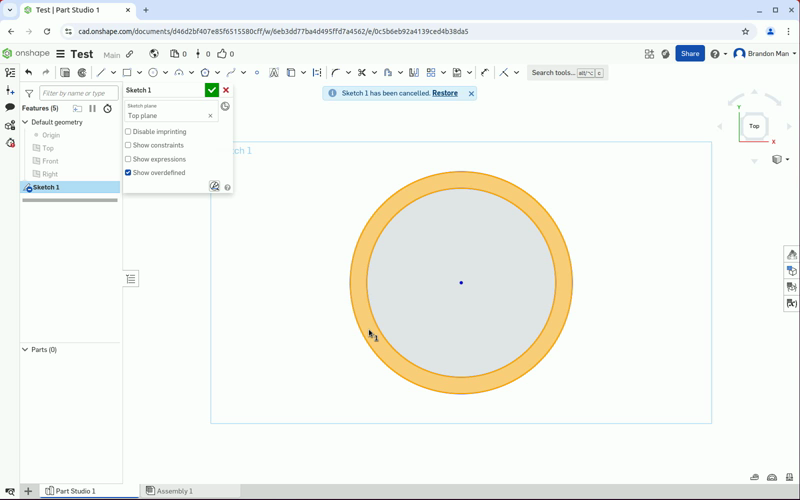
mouse_move(73, 352)
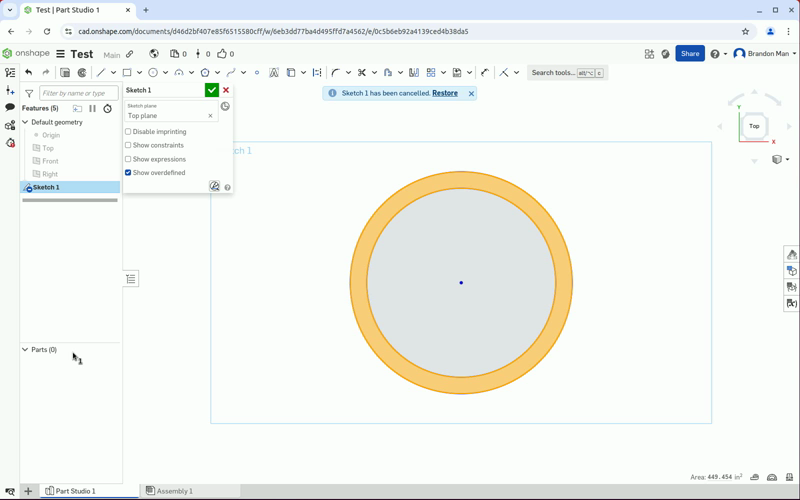
key(shift+y)
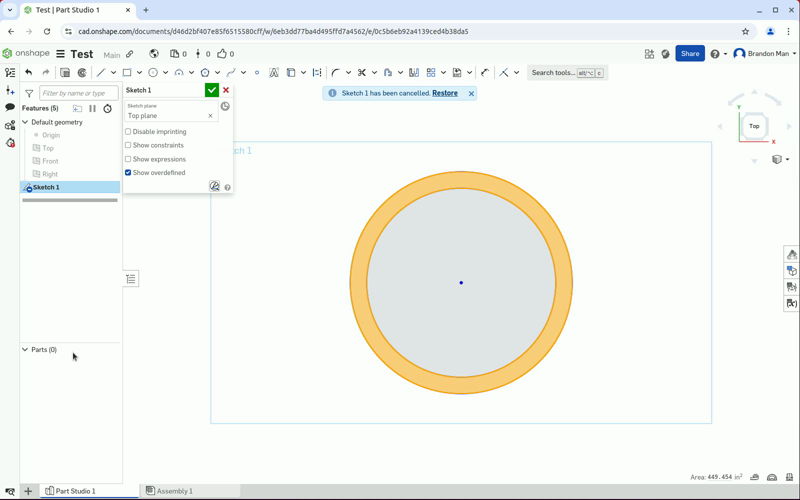
key(shift+e)
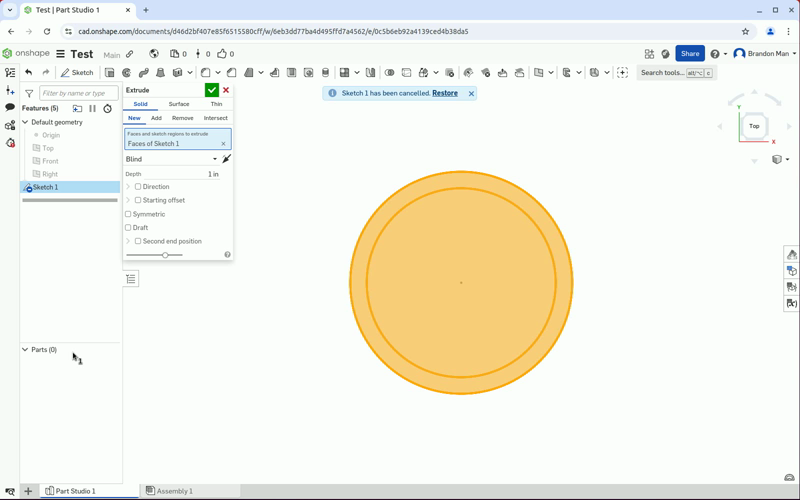
mouse_move(143, 106)
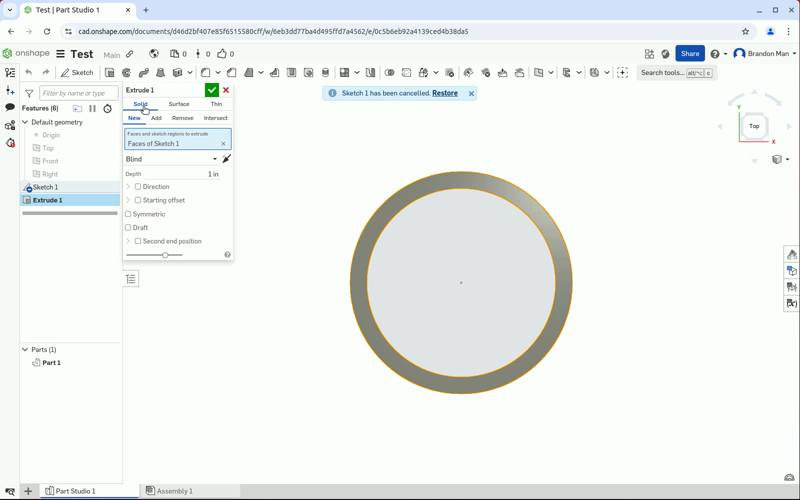
click(143, 106)
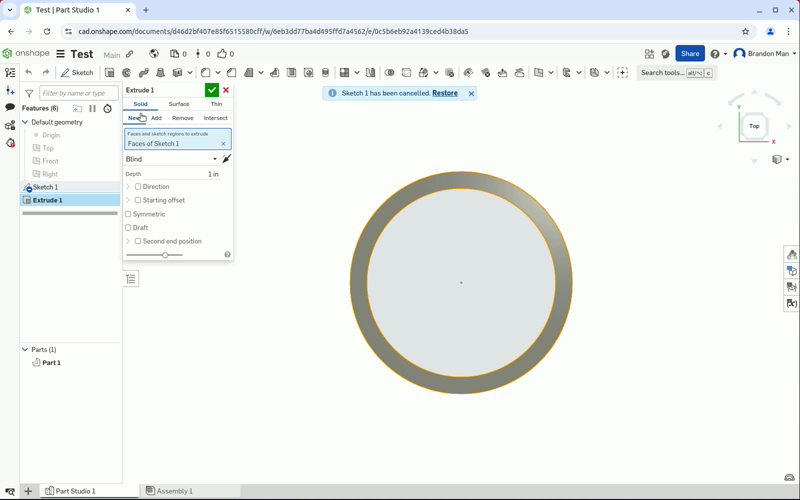
mouse_move(137, 120)
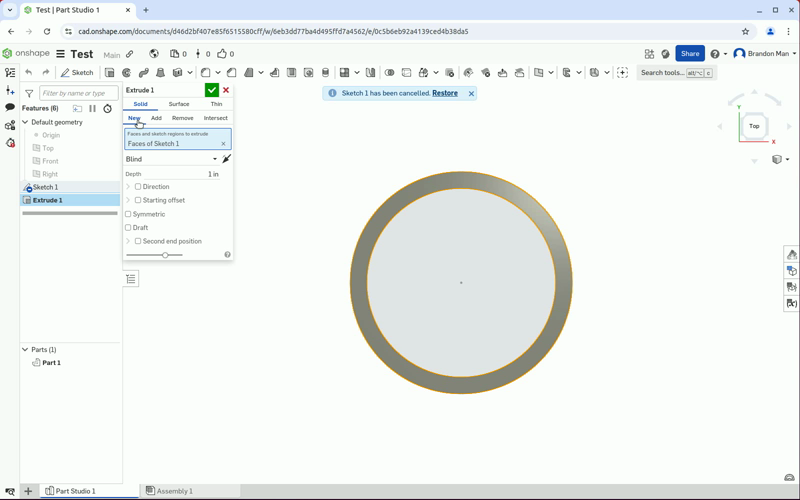
click(137, 120)
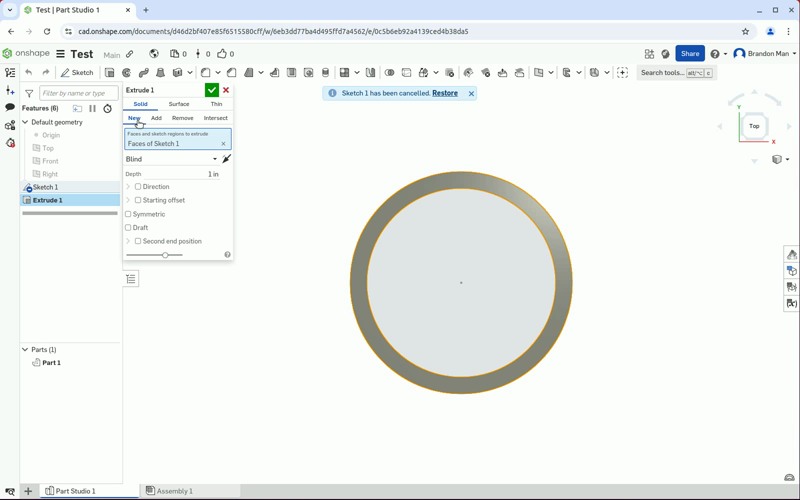
key(tab, 4)
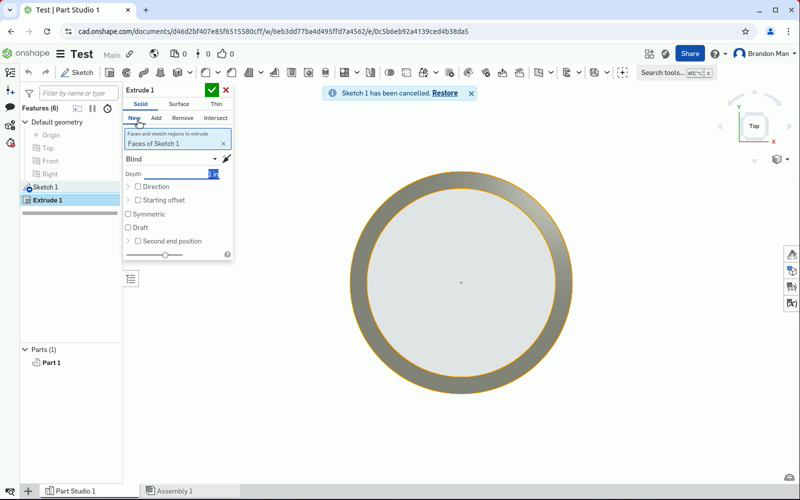
text(15.405)
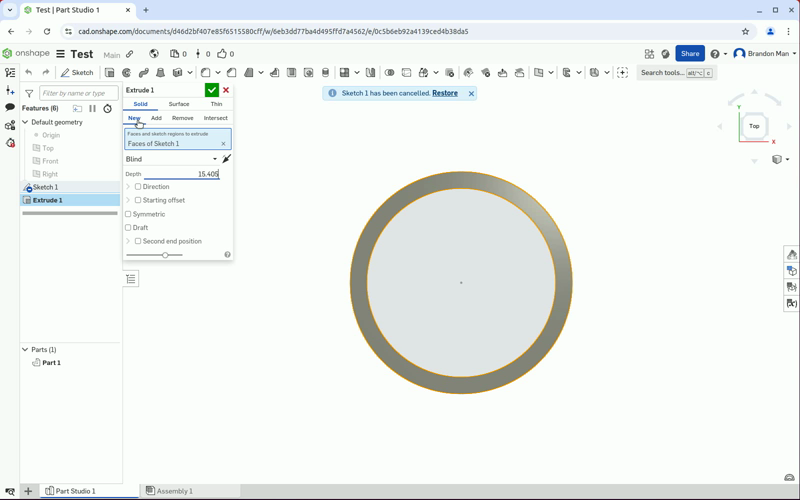
key(enter)
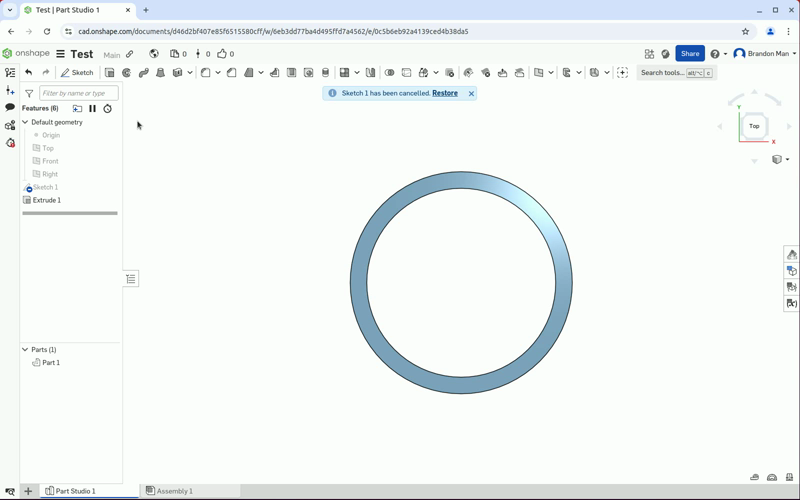
key(shift+h)
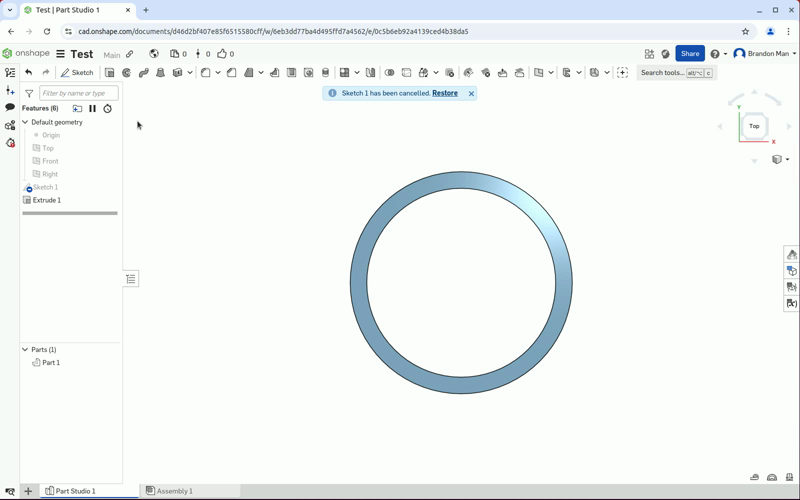
key(shift+h)
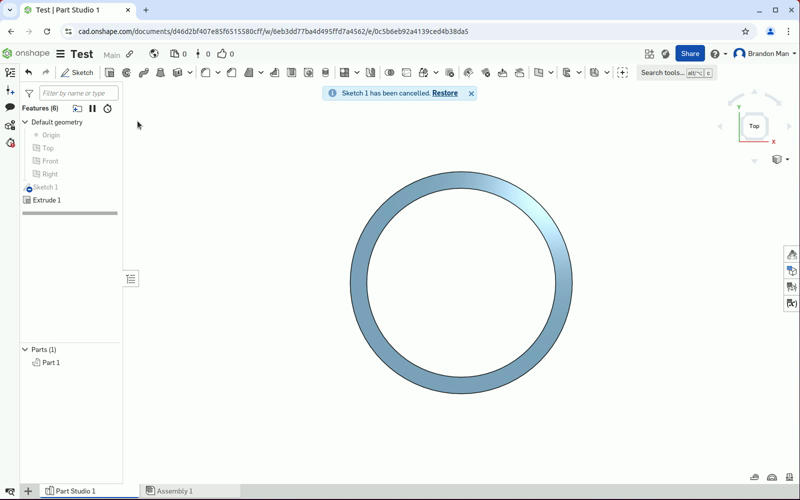
mouse_move(73, 189)
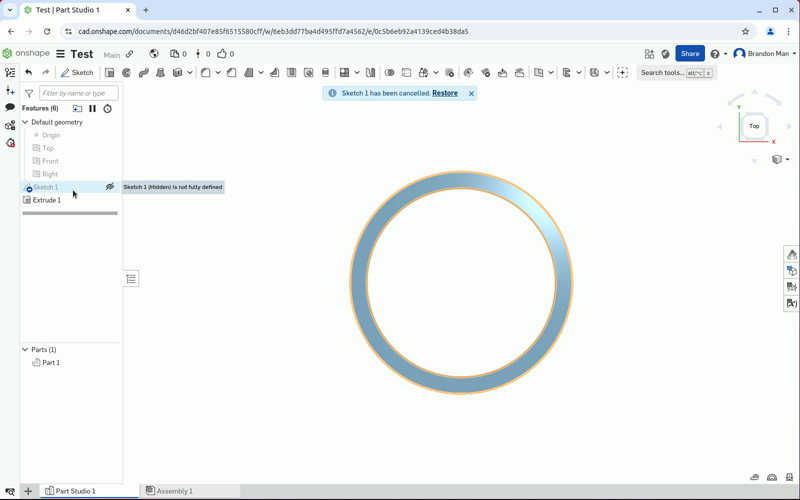
click(73, 189)
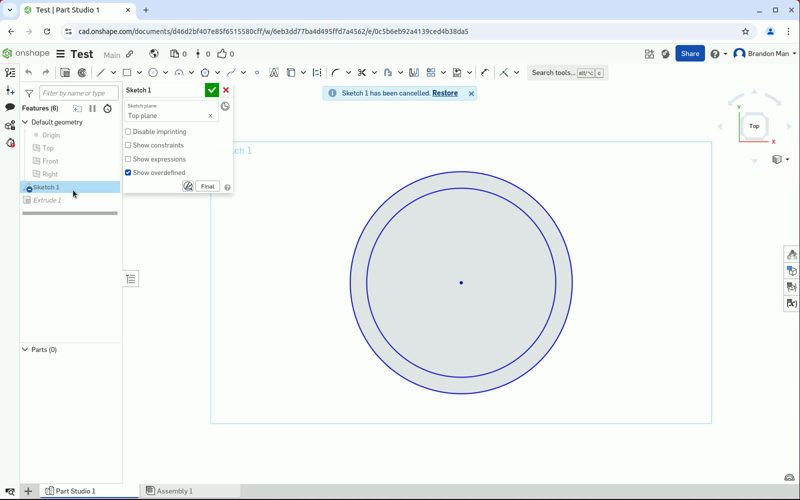
mouse_move(229, 92)
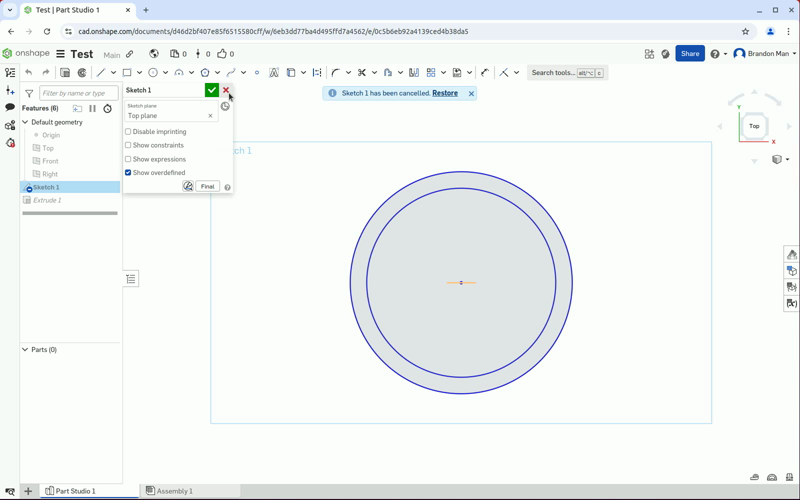
click(229, 92)
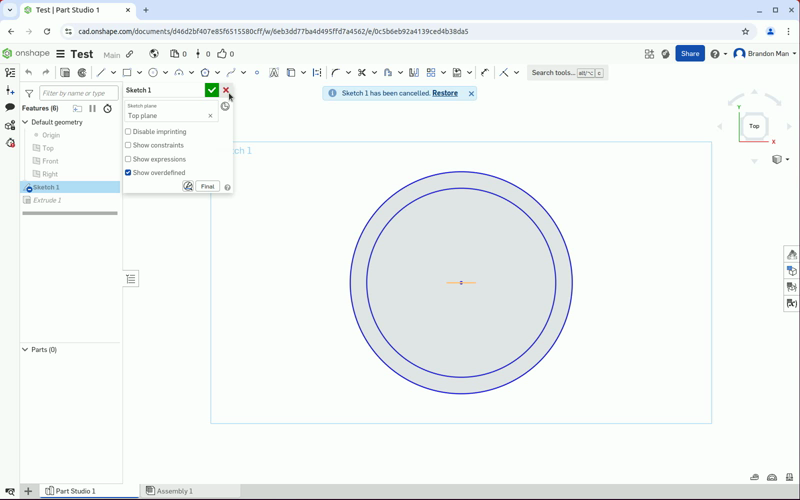
key(shift+s)
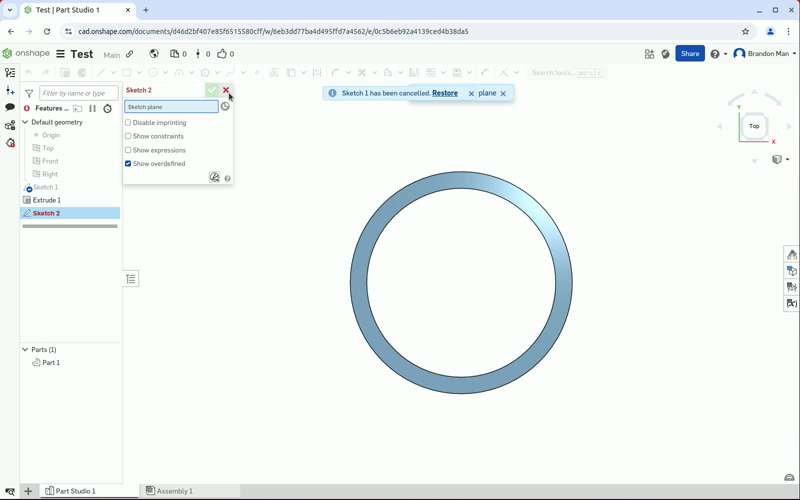
mouse_move(73, 150)
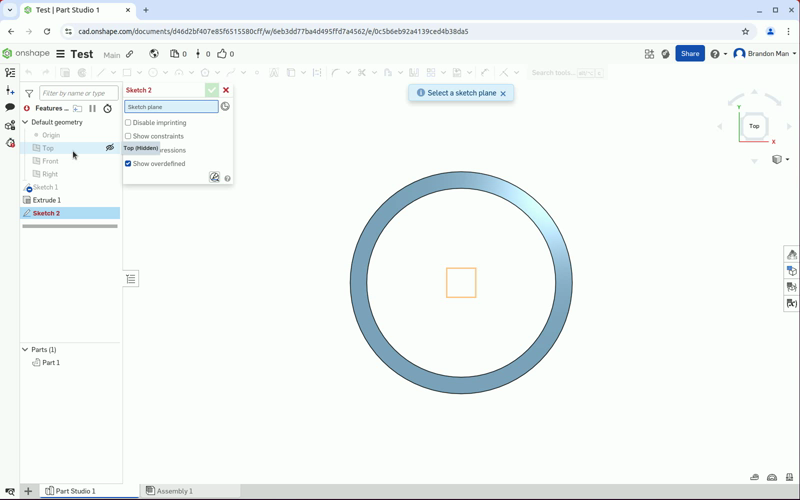
click(73, 150)
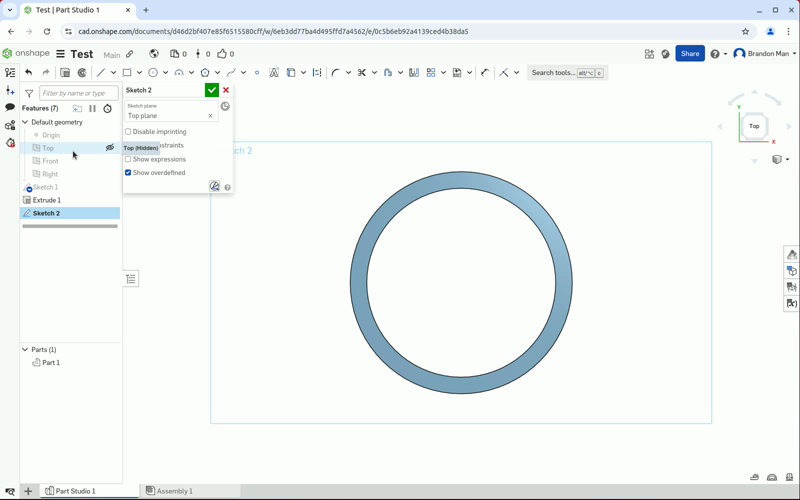
mouse_move(73, 352)
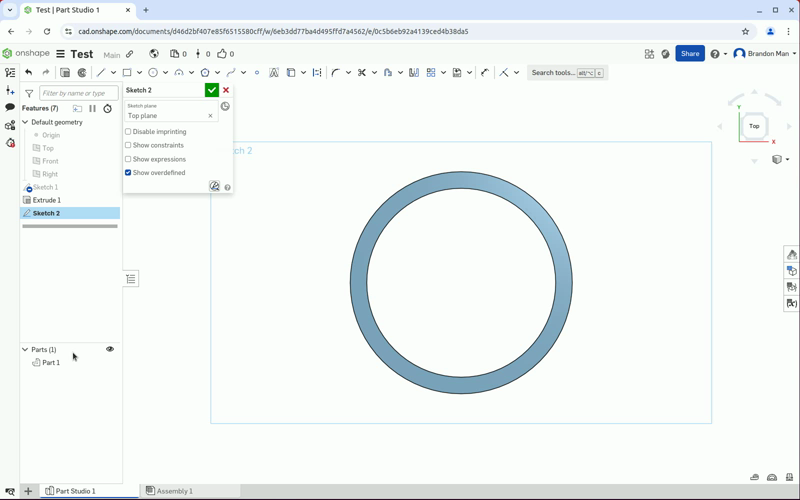
key(y)
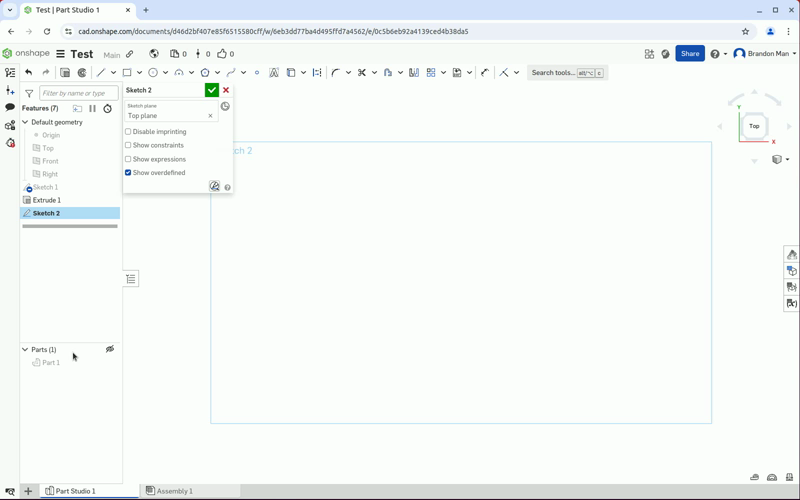
key(c)
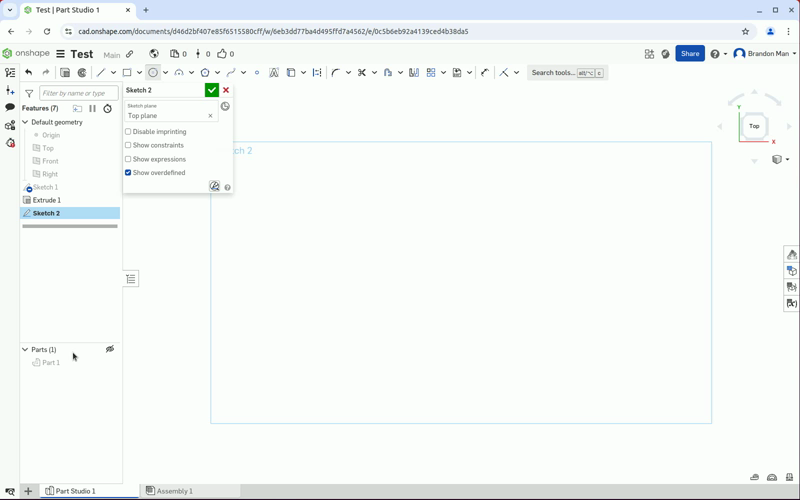
key_down(shift)
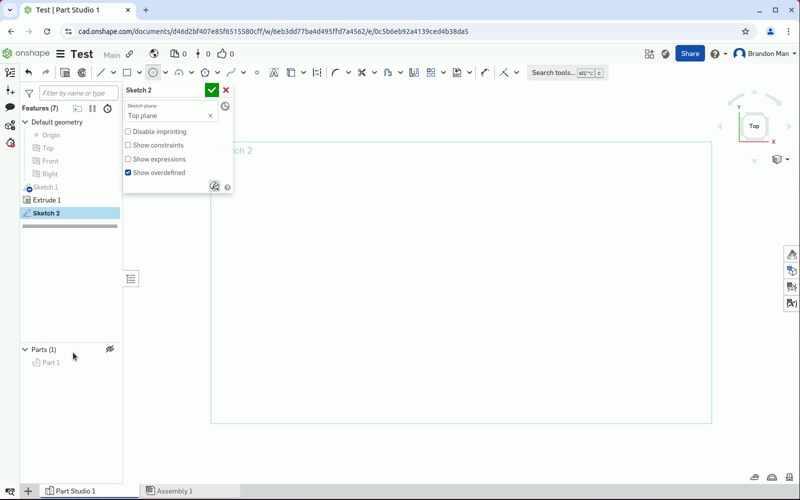
mouse_move(461, 282)
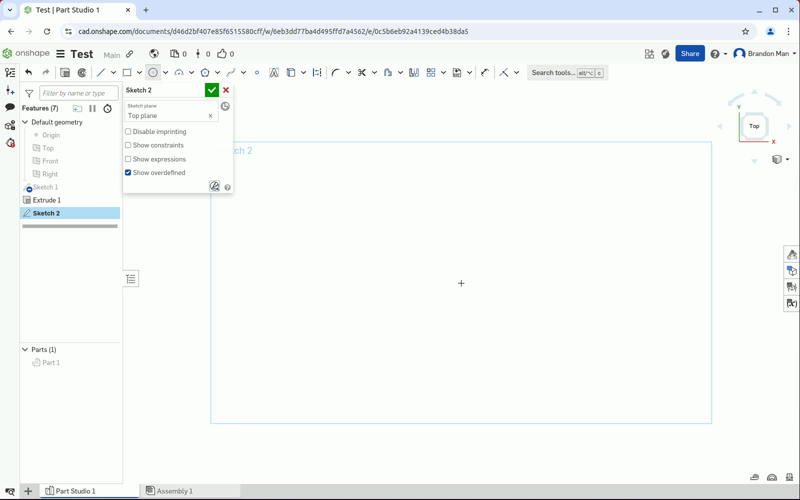
click(461, 282)
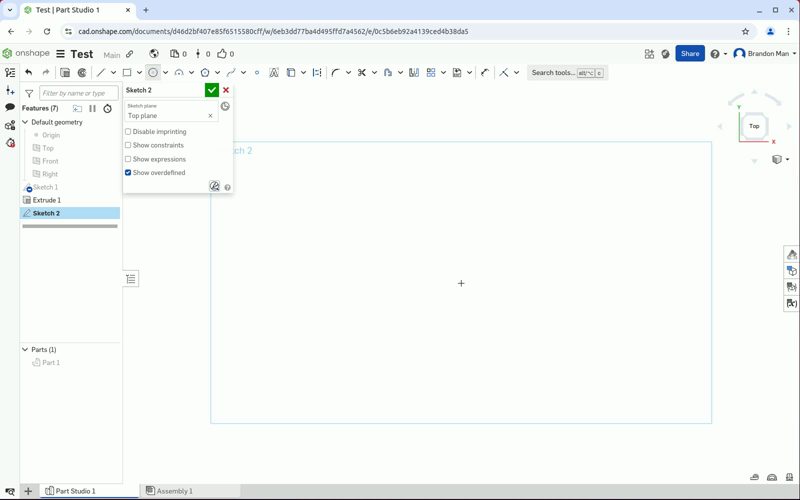
key_up(shift)
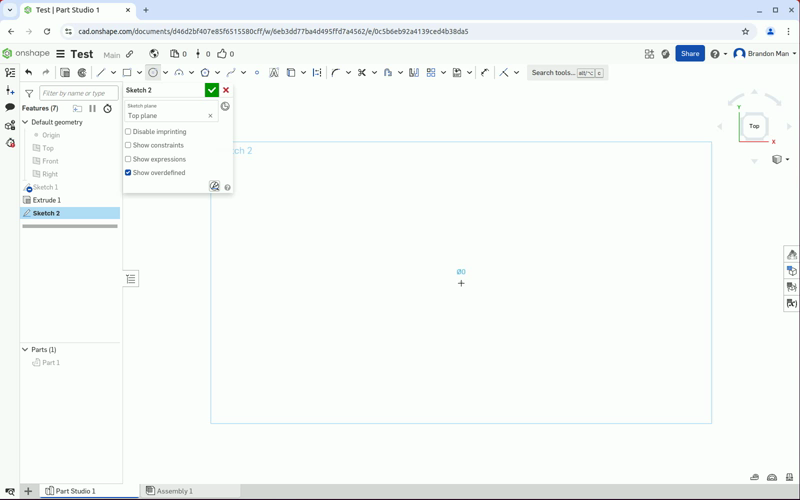
mouse_move(555, 282)
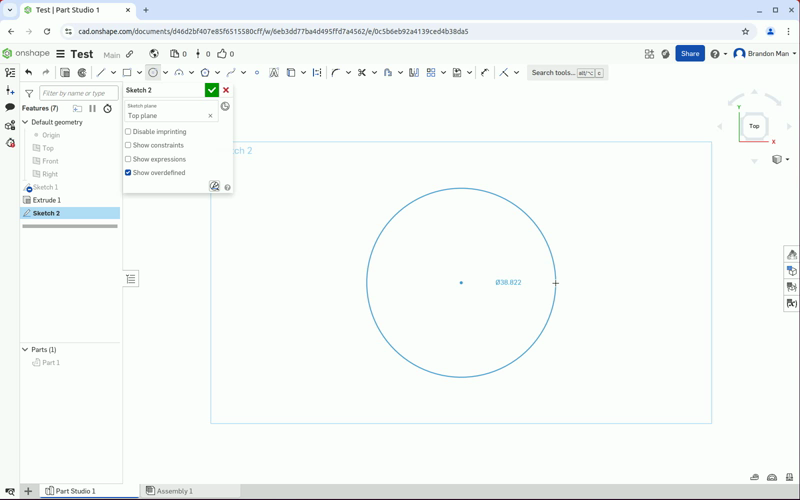
click(555, 282)
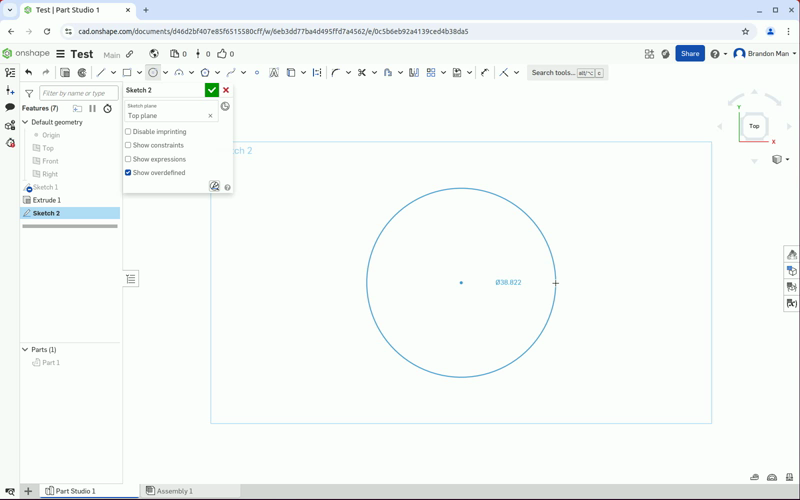
key(esc)
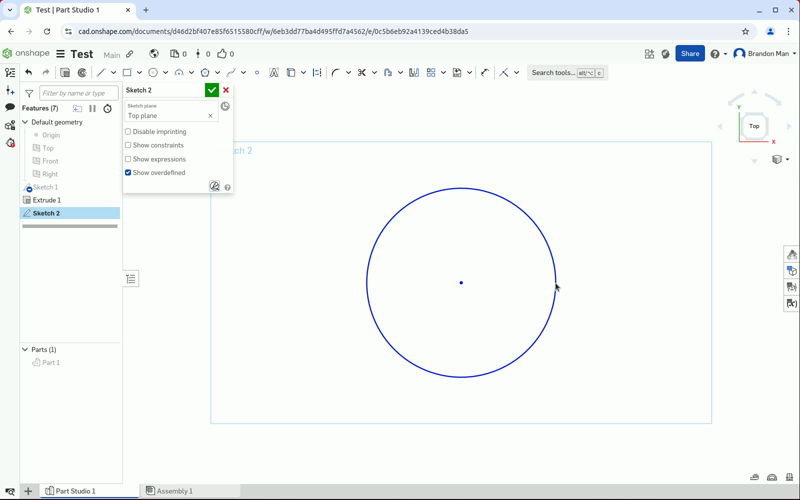
key(c)
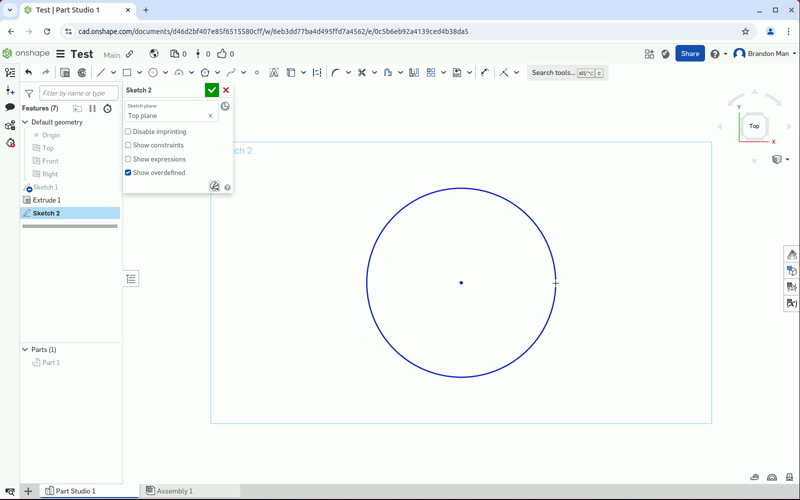
key_down(shift)
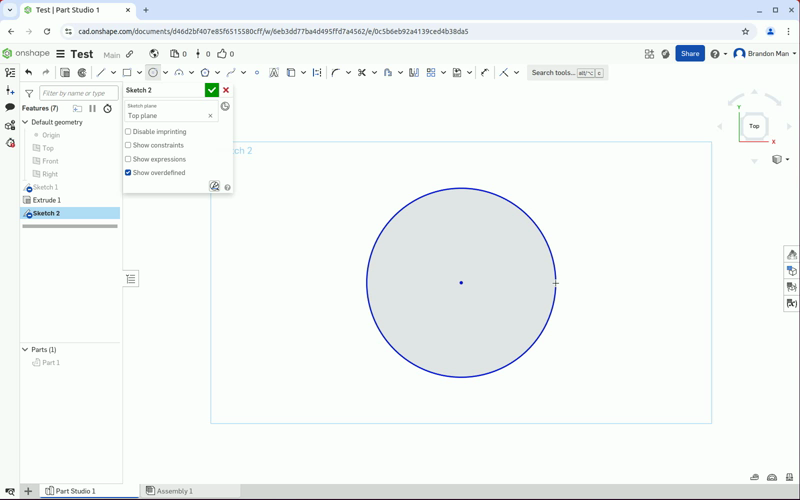
mouse_move(461, 282)
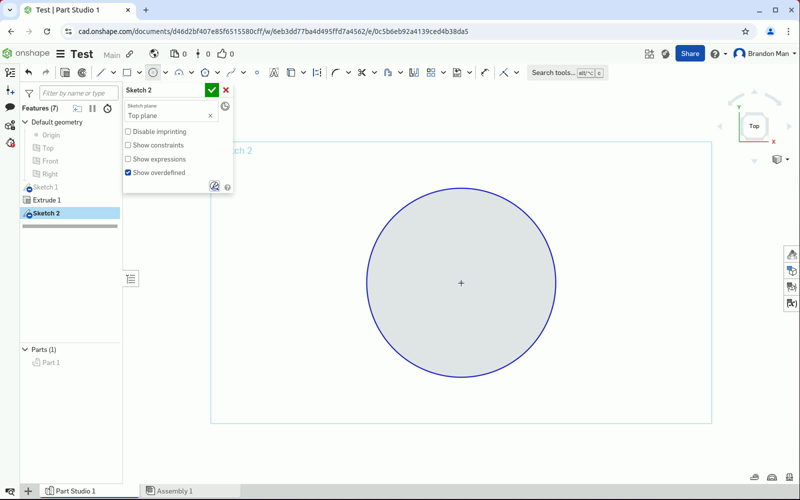
click(461, 282)
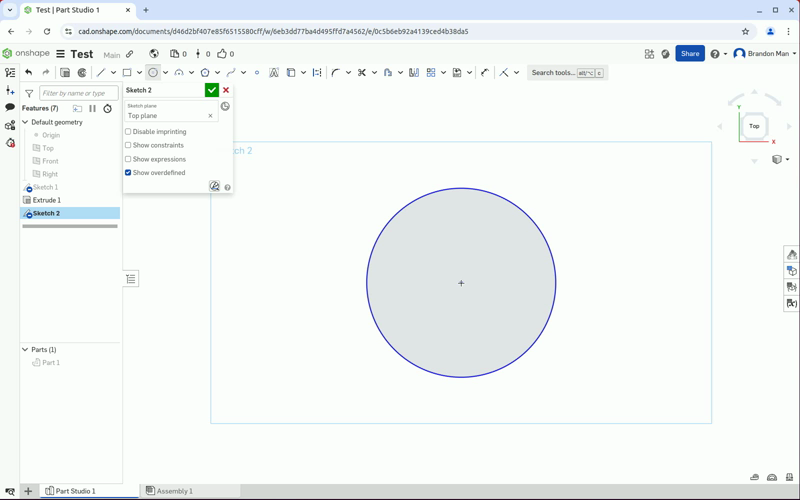
key_up(shift)
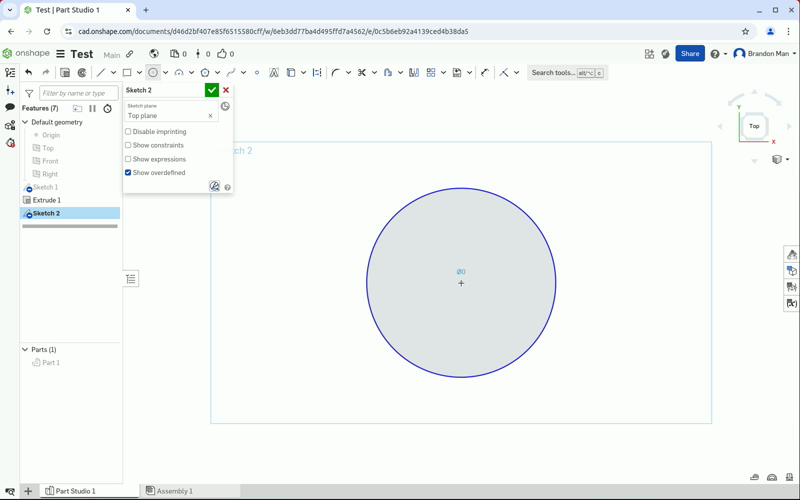
mouse_move(536, 282)
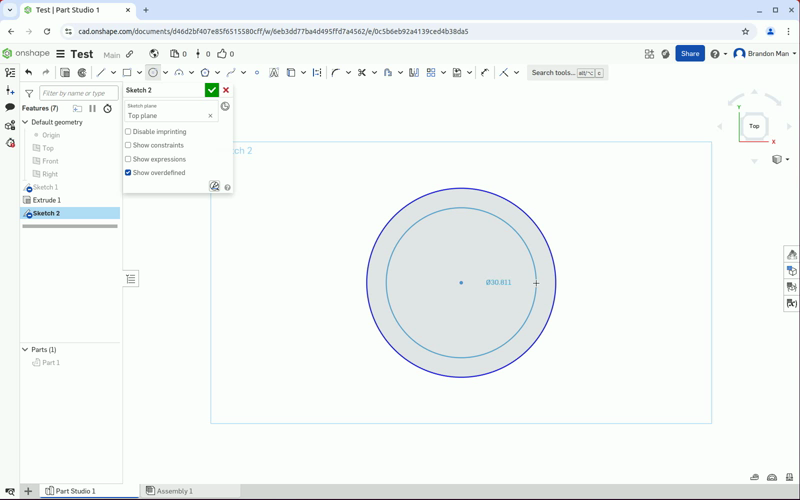
click(536, 282)
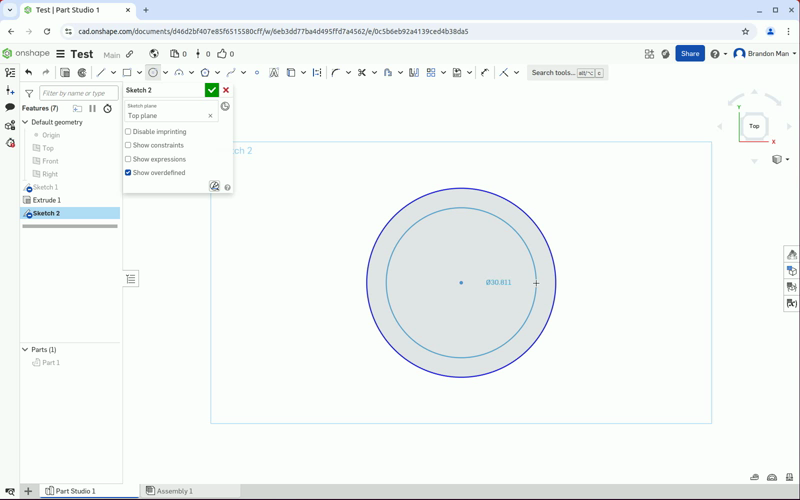
key(esc)
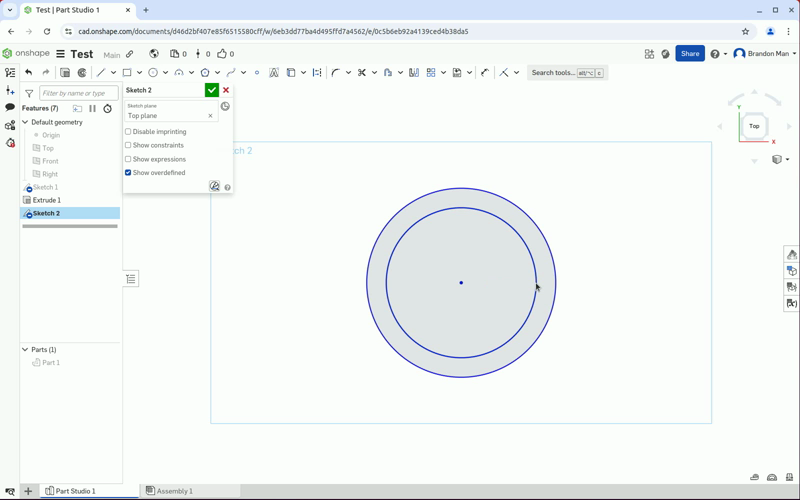
mouse_move(441, 362)
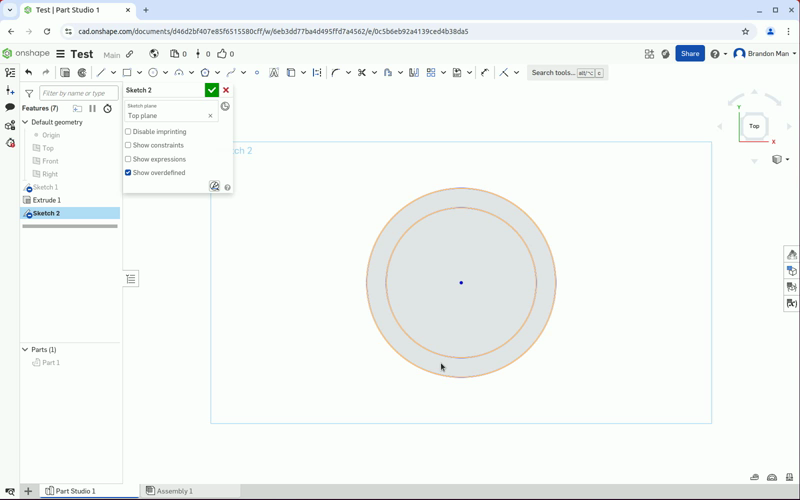
click(441, 362)
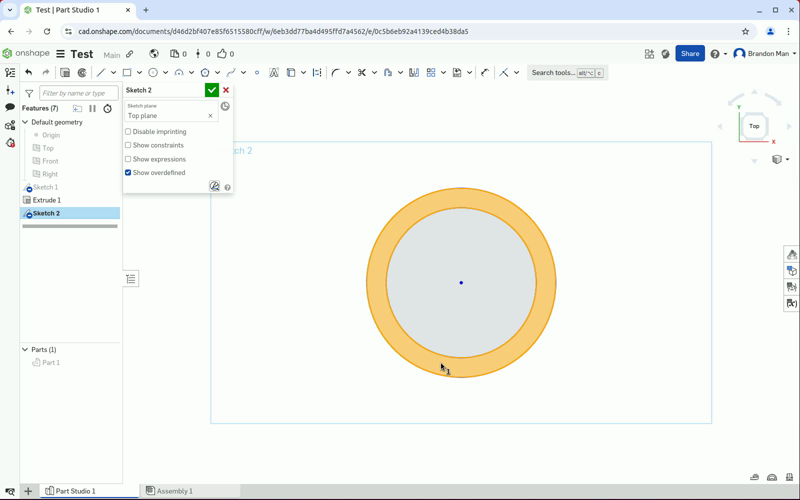
mouse_move(73, 352)
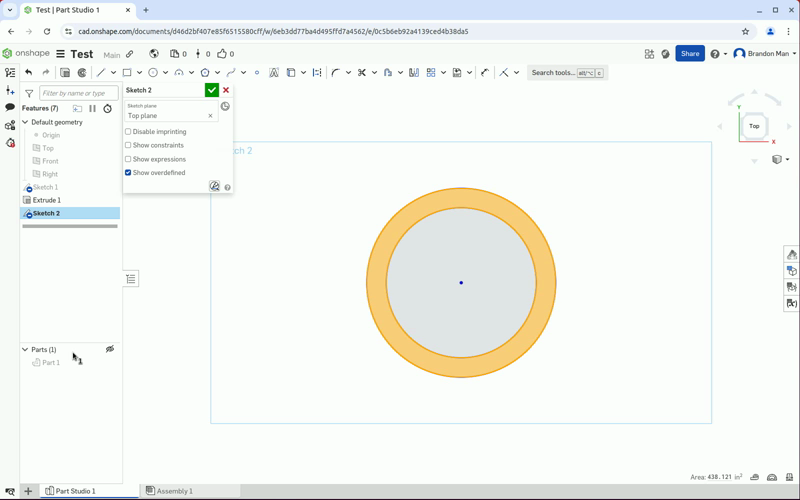
key(shift+y)
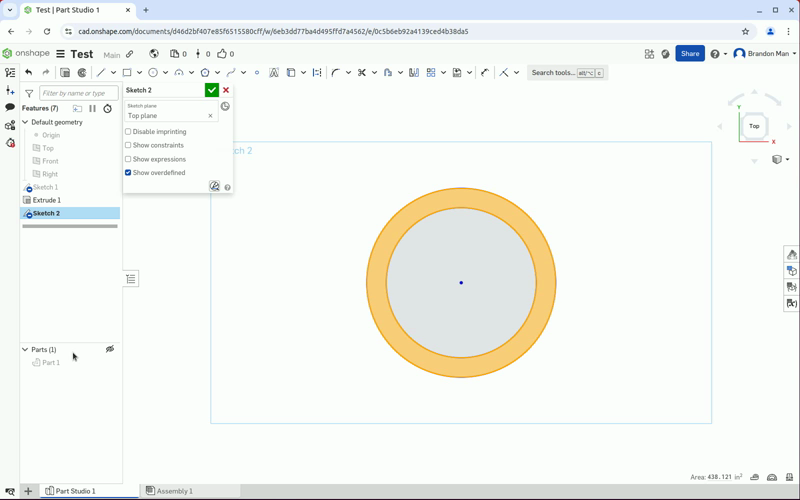
key(shift+e)
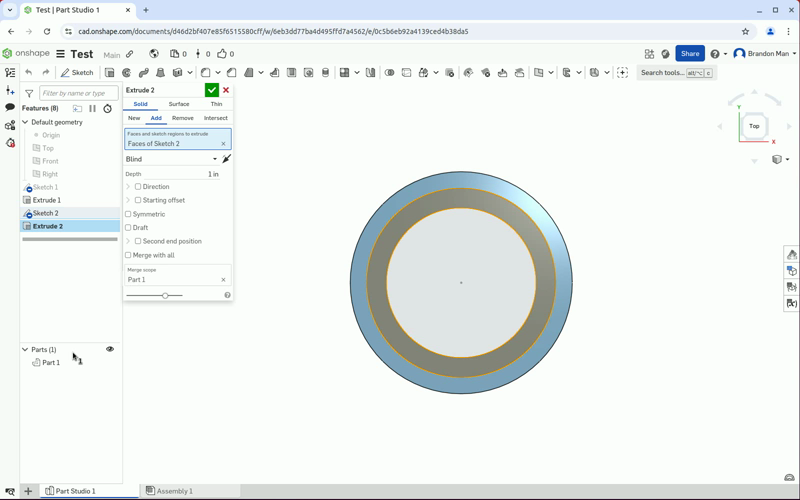
mouse_move(143, 106)
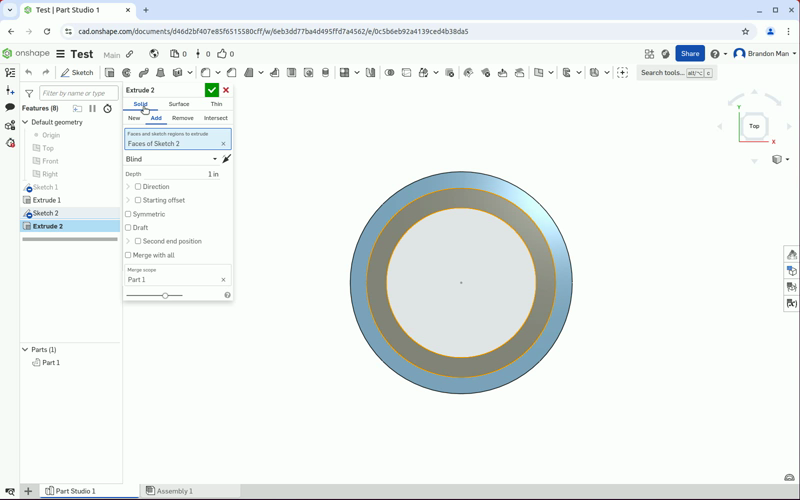
click(143, 106)
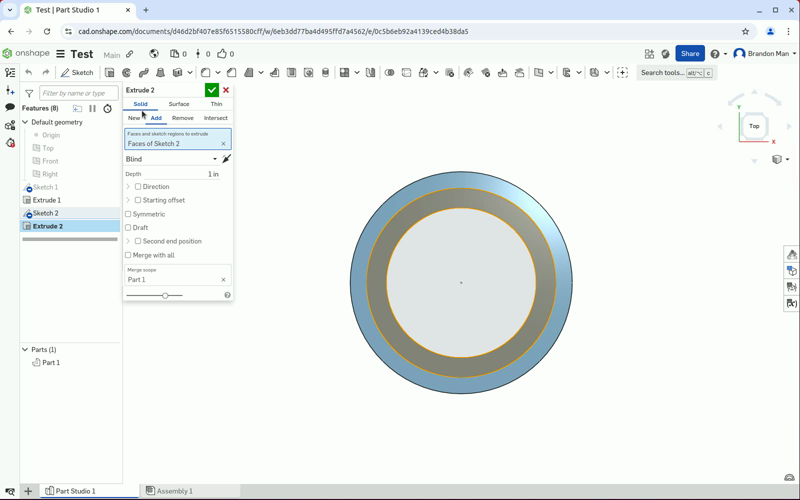
mouse_move(137, 120)
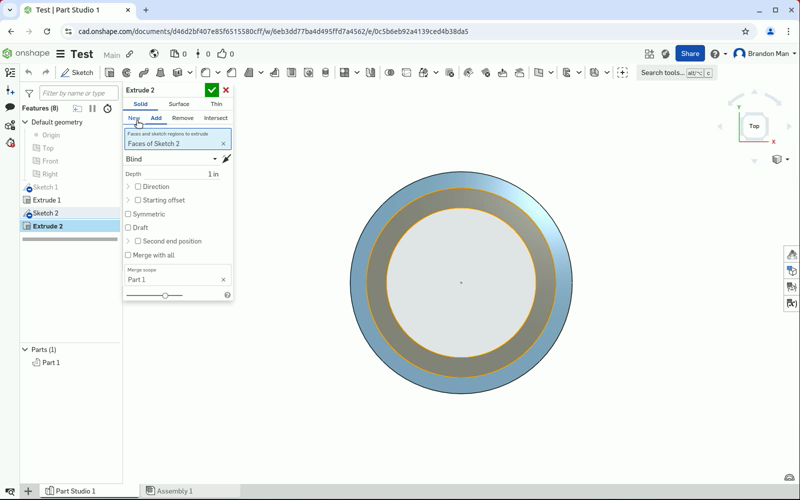
click(137, 120)
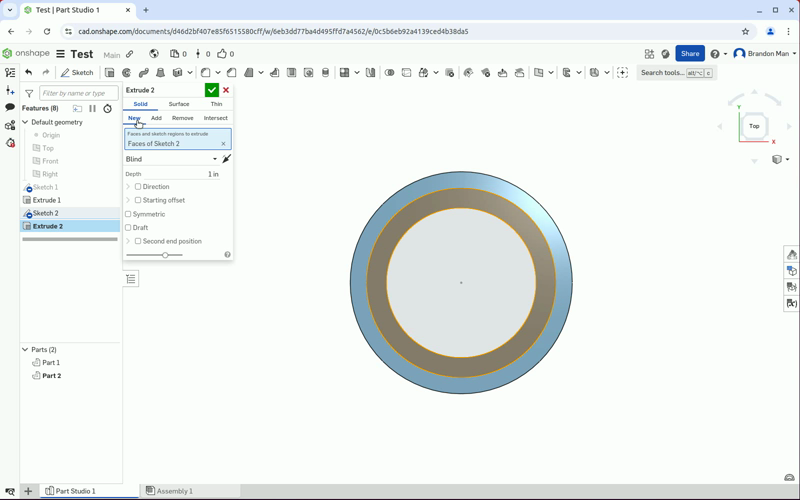
key(tab, 4)
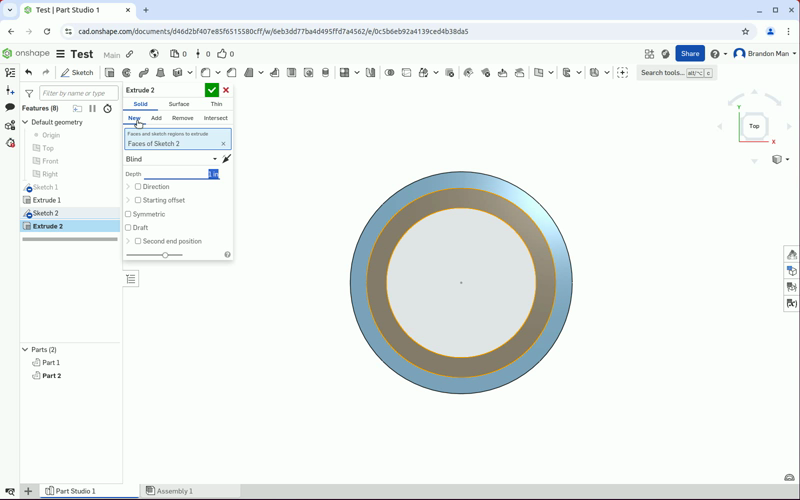
text(15.405)
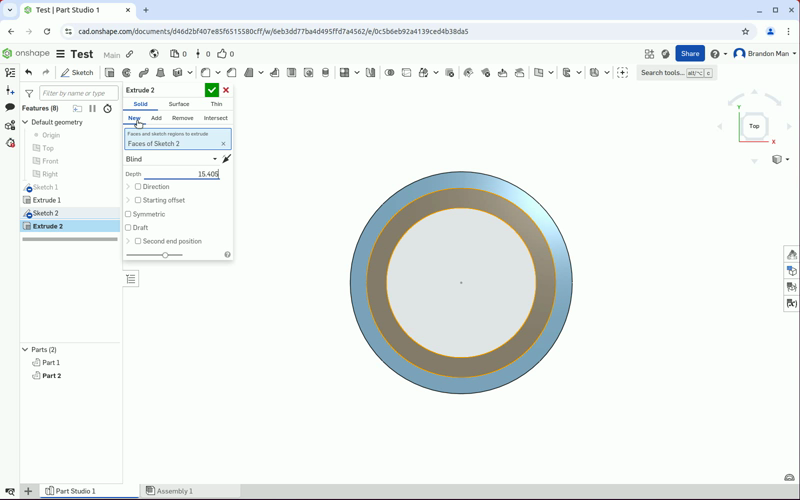
key(enter)
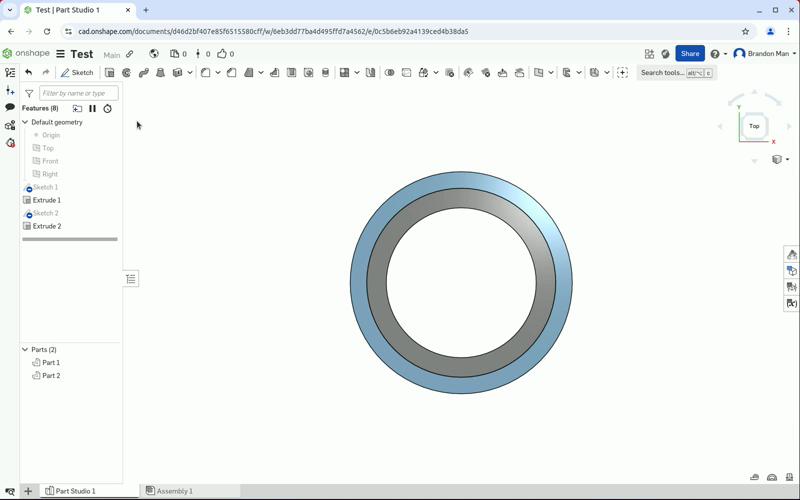
key(shift+h)
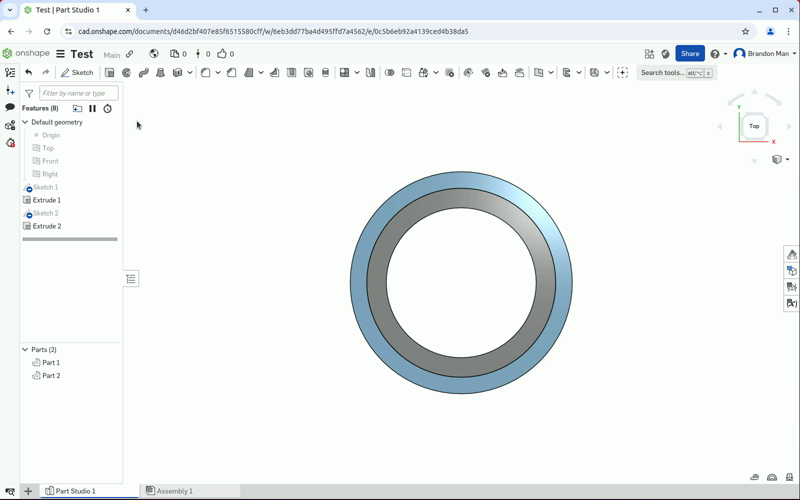
key(shift+h)
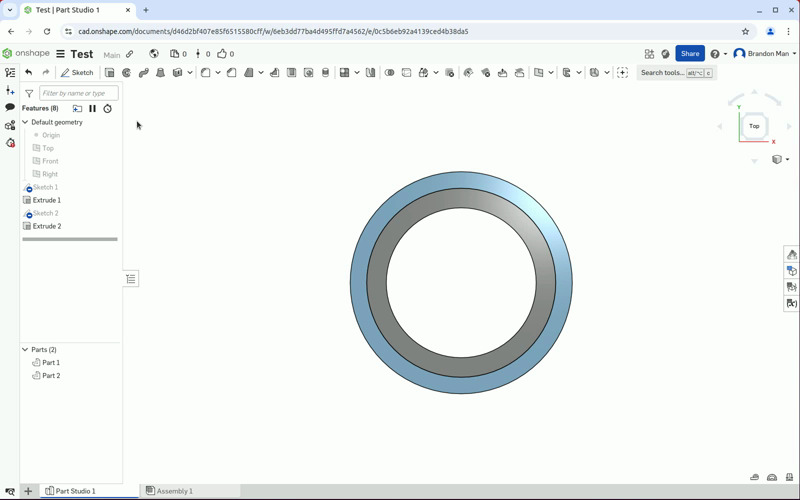
mouse_move(73, 189)
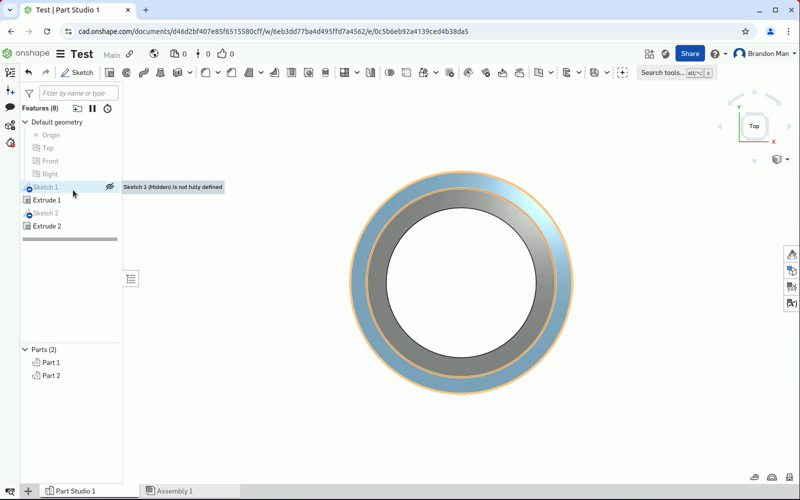
click(73, 189)
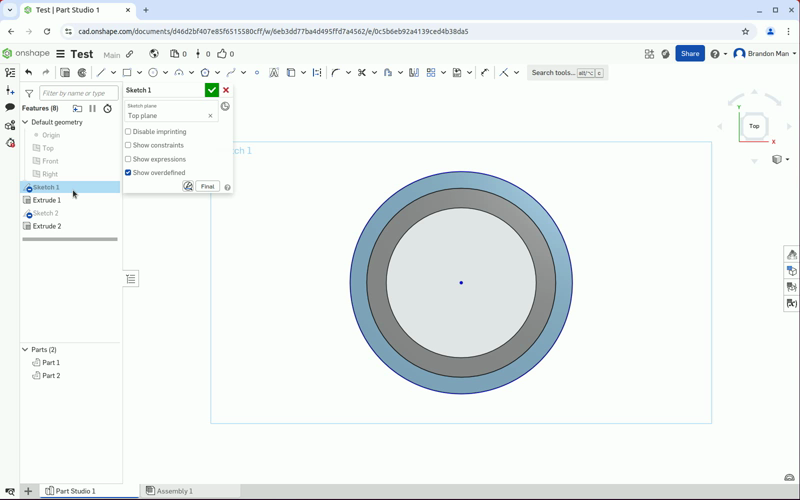
mouse_move(229, 92)
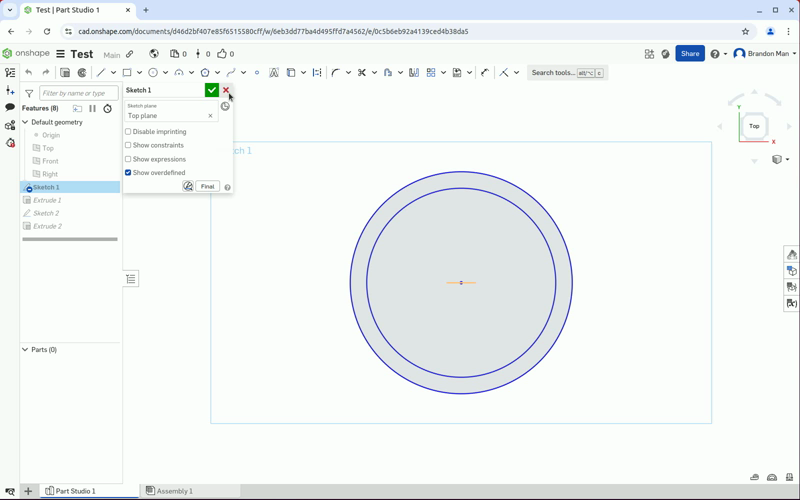
click(229, 92)
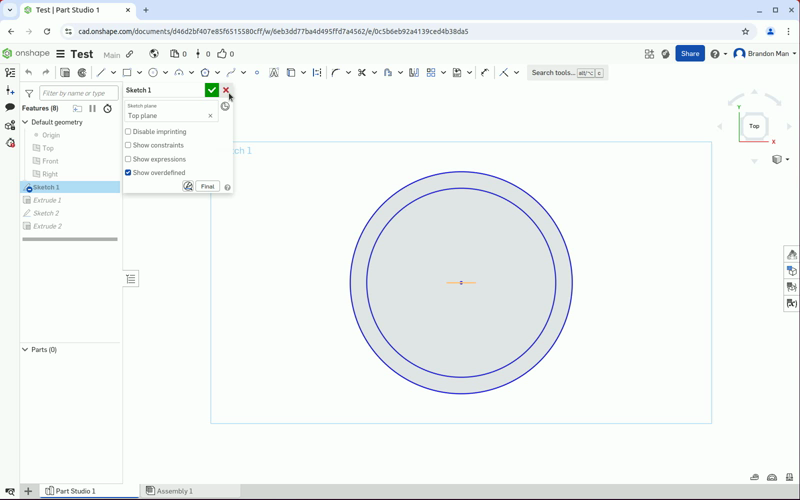
key(shift+s)
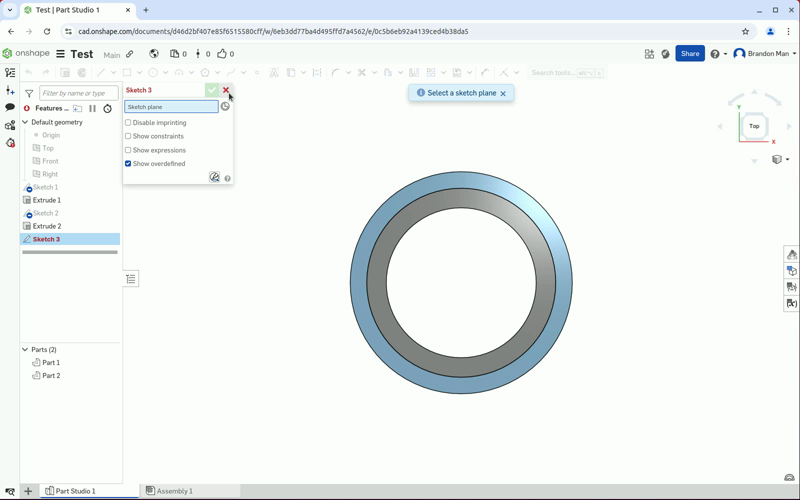
mouse_move(73, 150)
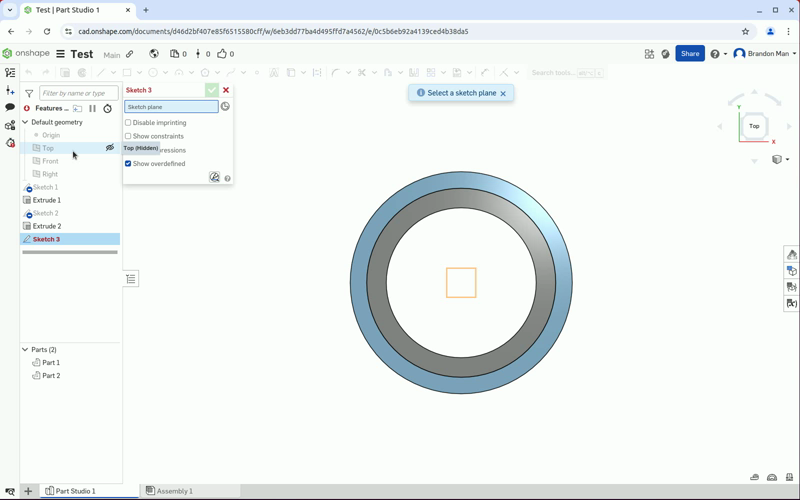
click(73, 150)
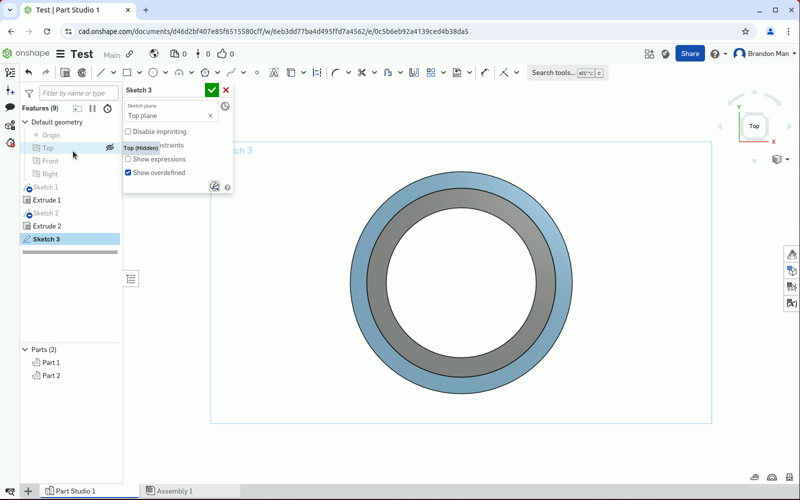
mouse_move(73, 352)
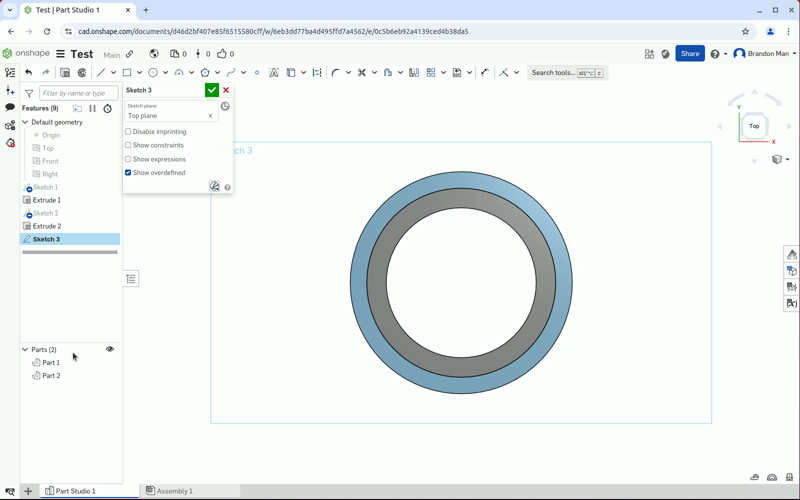
key(y)
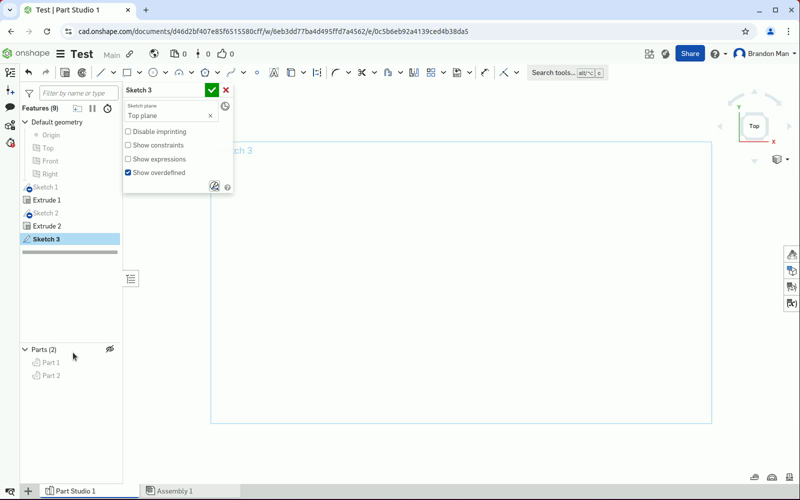
key(c)
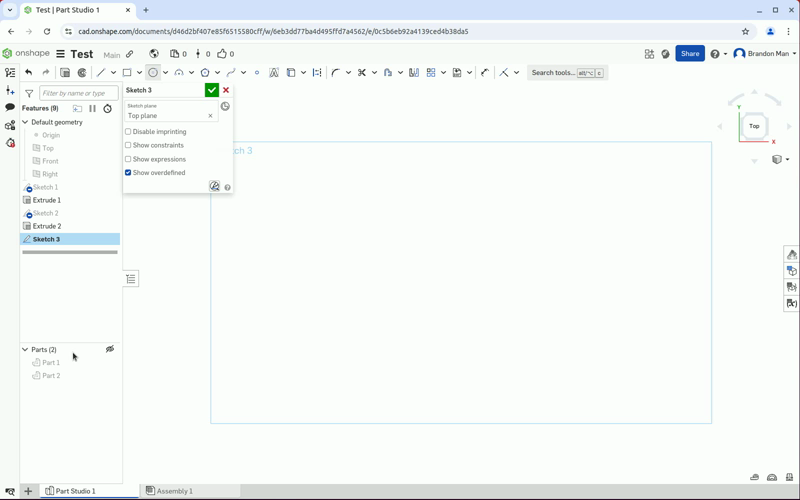
key_down(shift)
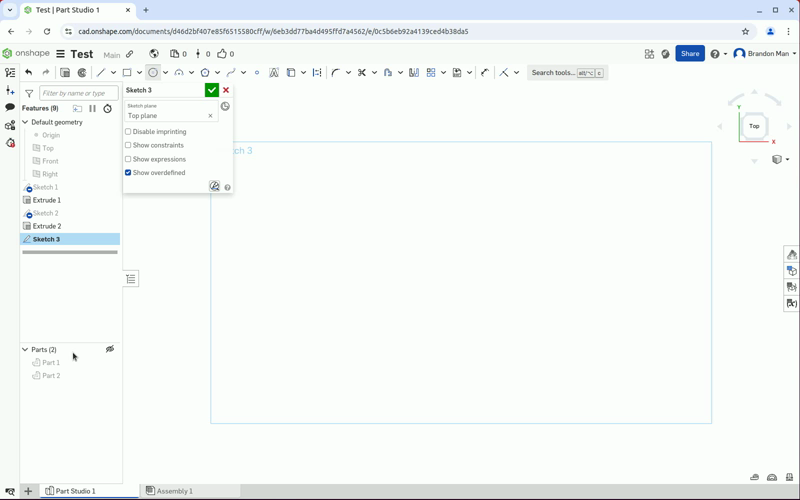
mouse_move(461, 282)
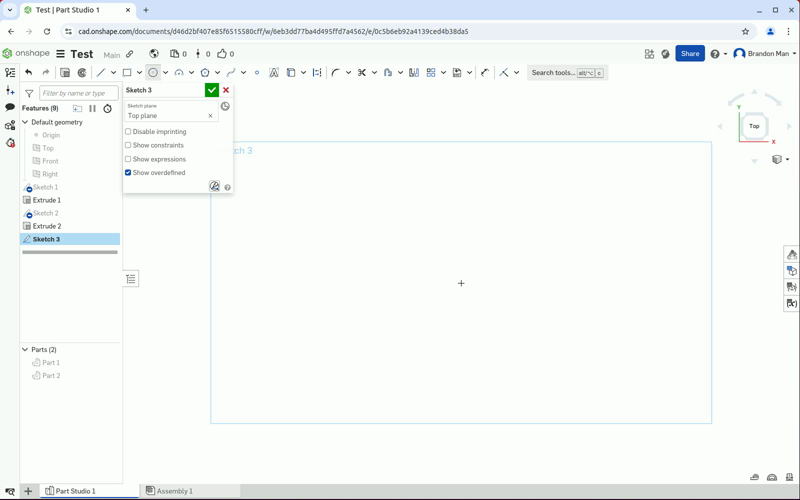
click(461, 282)
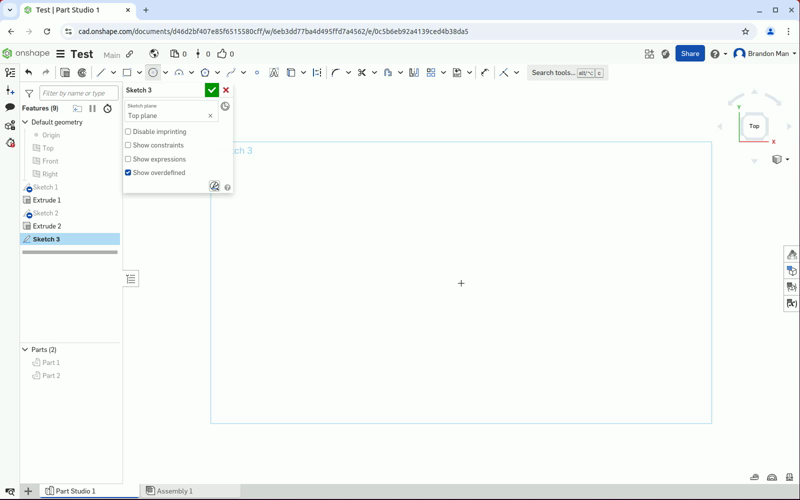
key_up(shift)
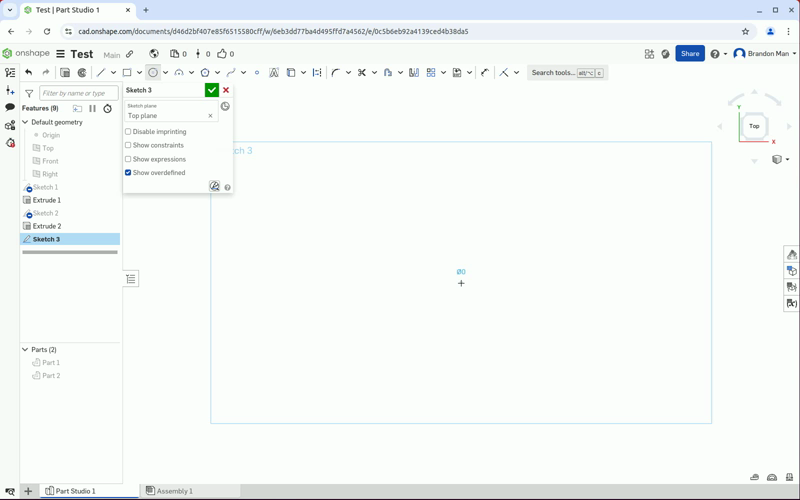
mouse_move(537, 282)
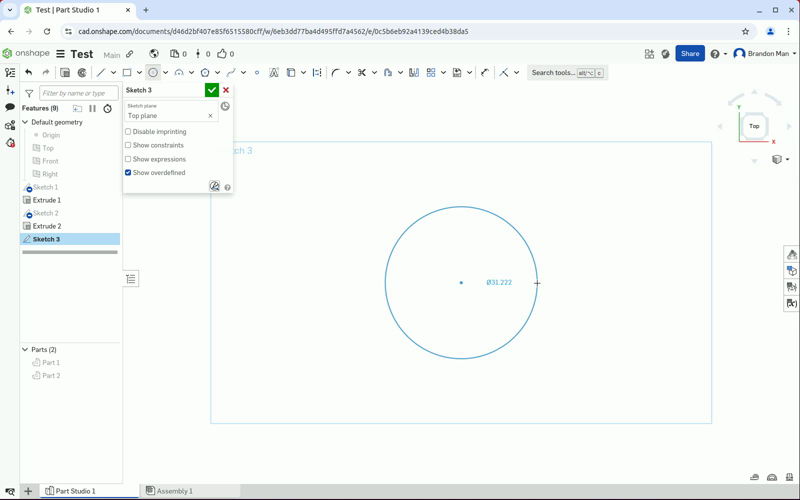
click(537, 282)
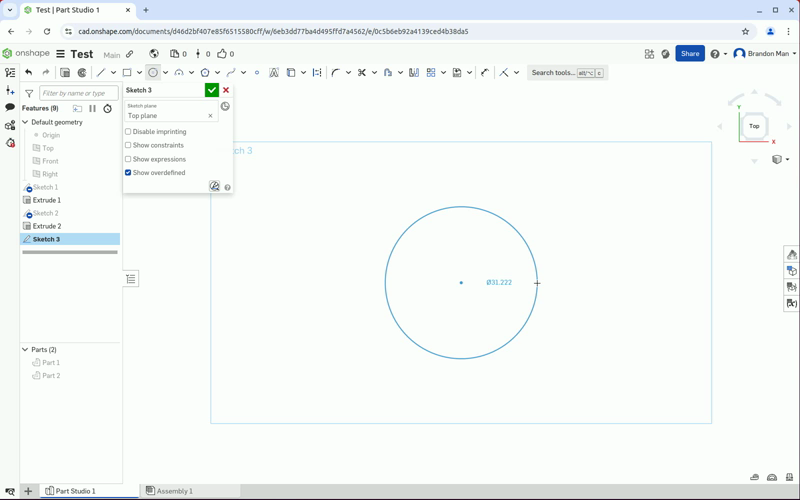
key(esc)
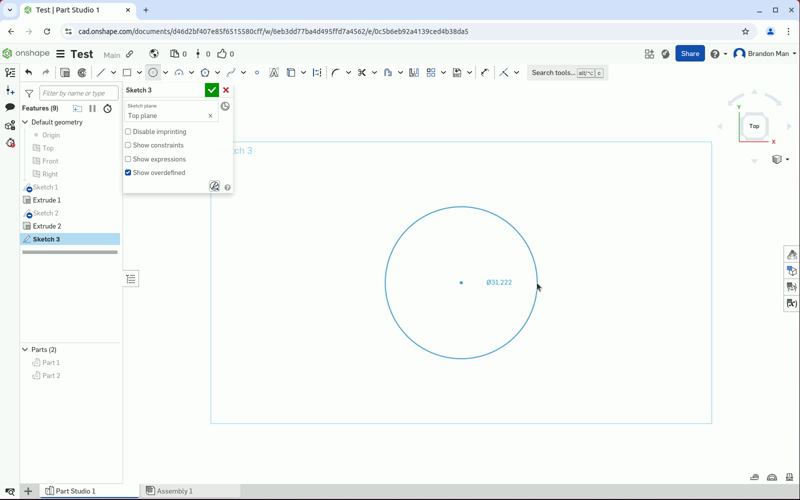
key(c)
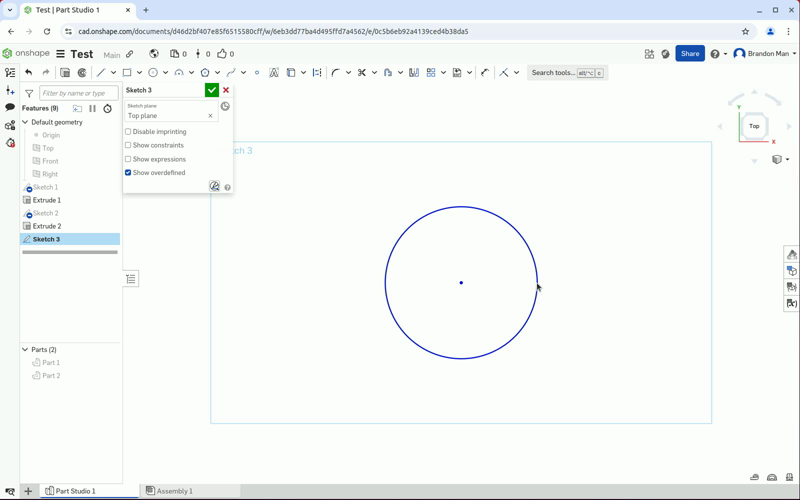
key_down(shift)
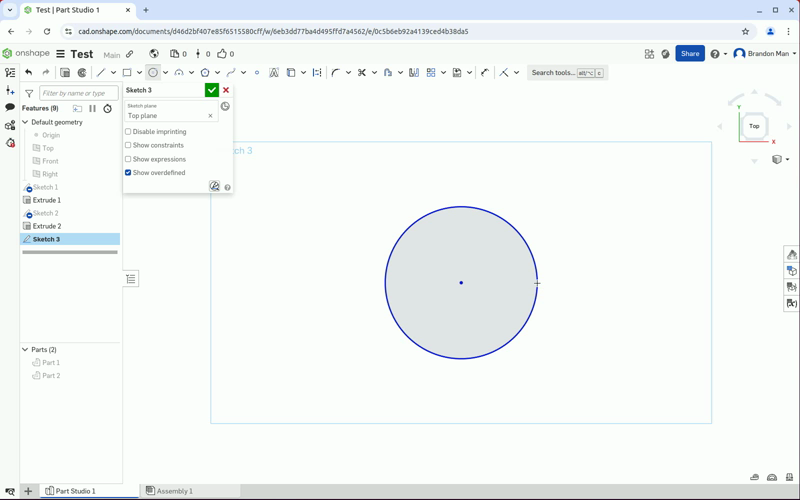
mouse_move(461, 282)
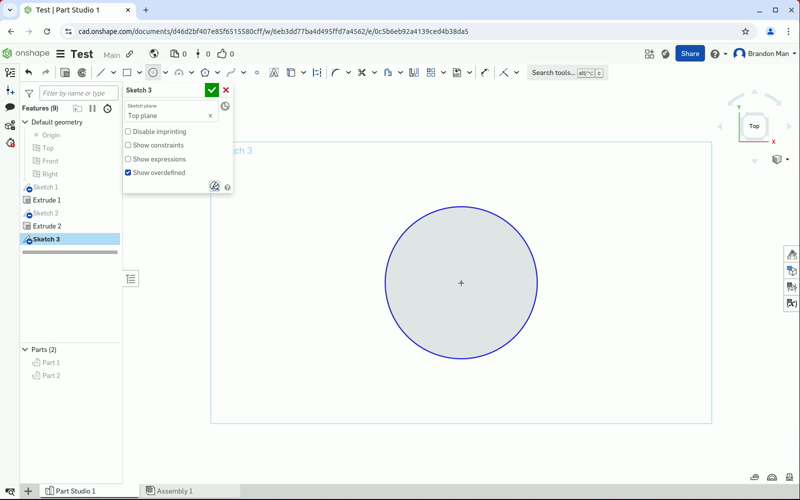
click(461, 282)
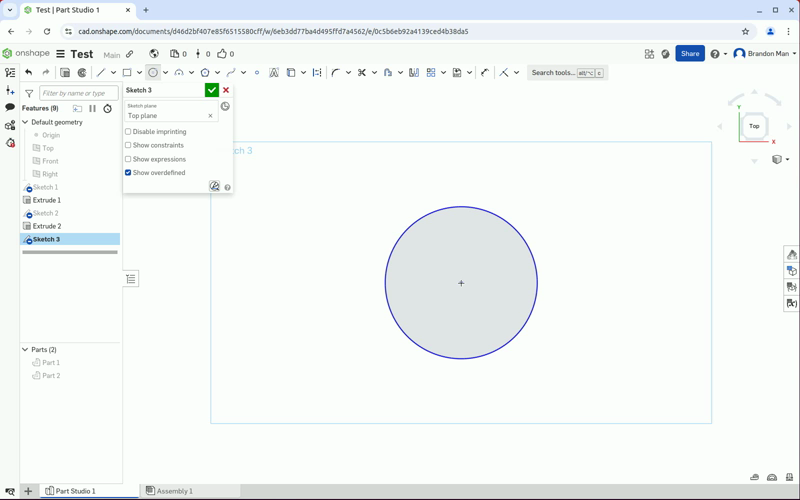
key_up(shift)
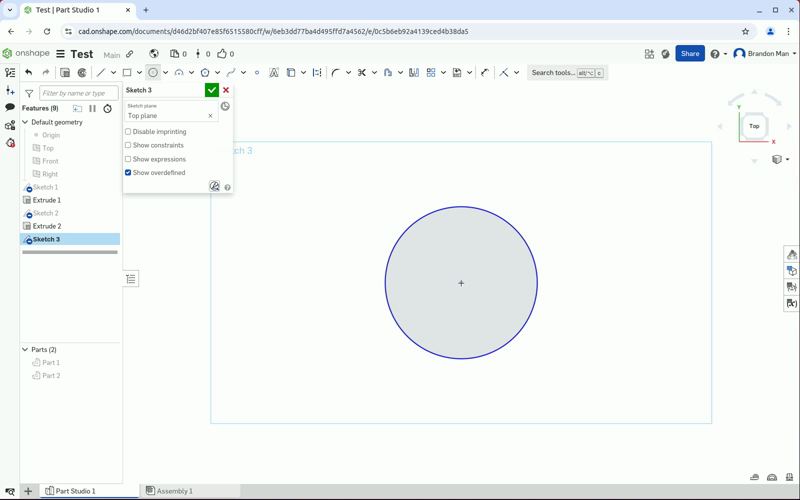
mouse_move(518, 282)
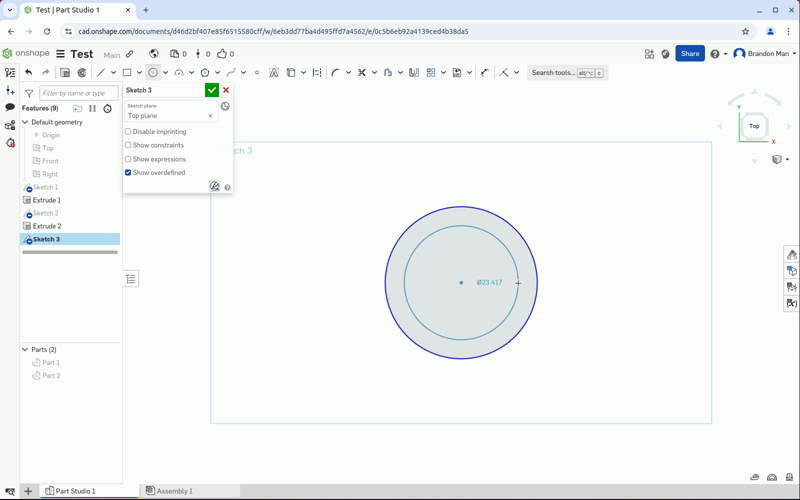
click(518, 282)
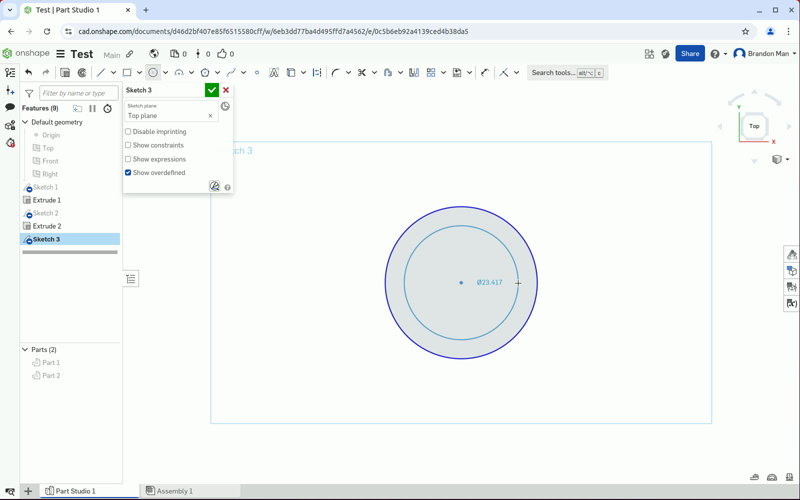
key(esc)
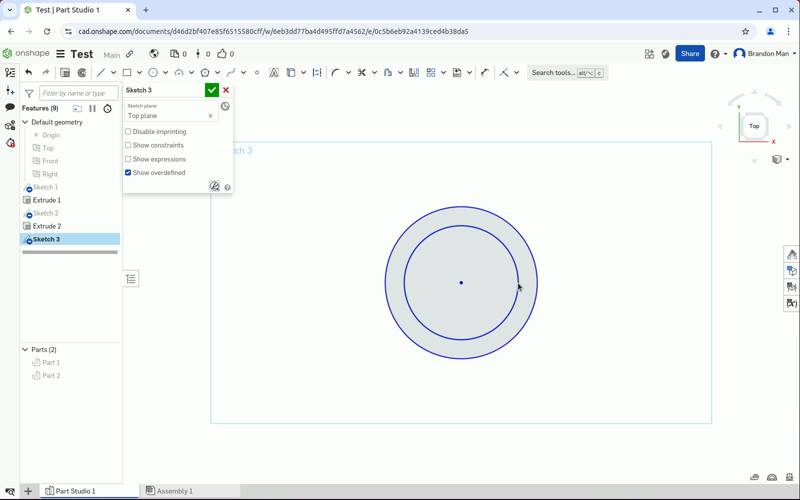
mouse_move(393, 296)
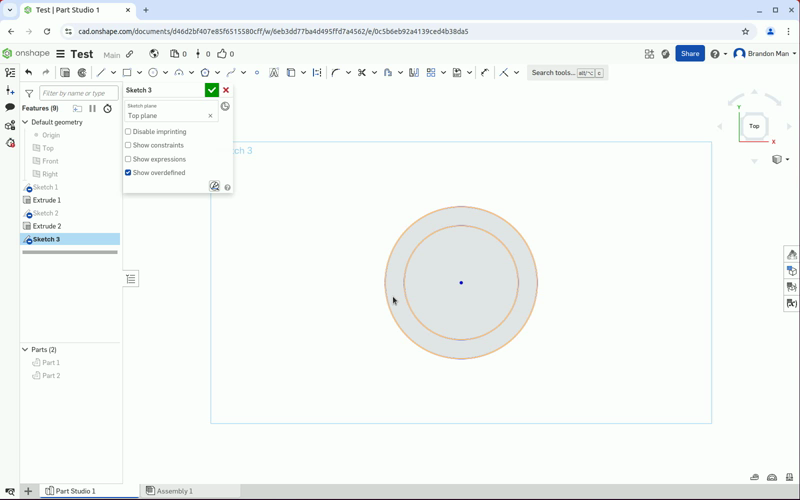
click(393, 296)
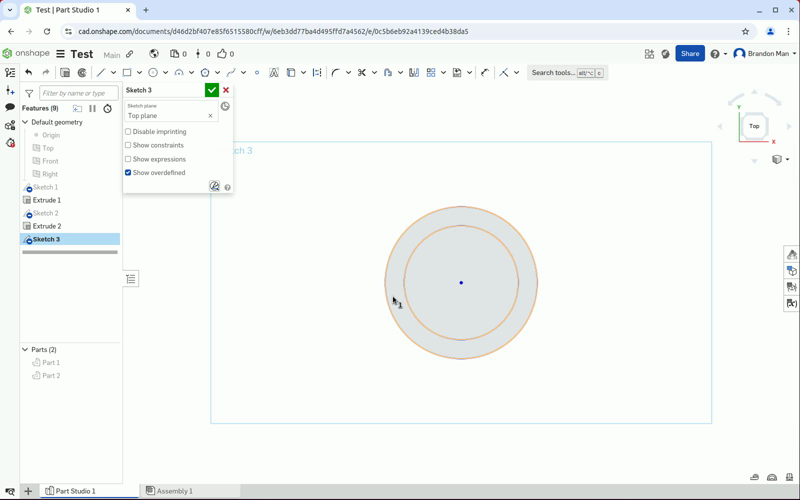
mouse_move(73, 352)
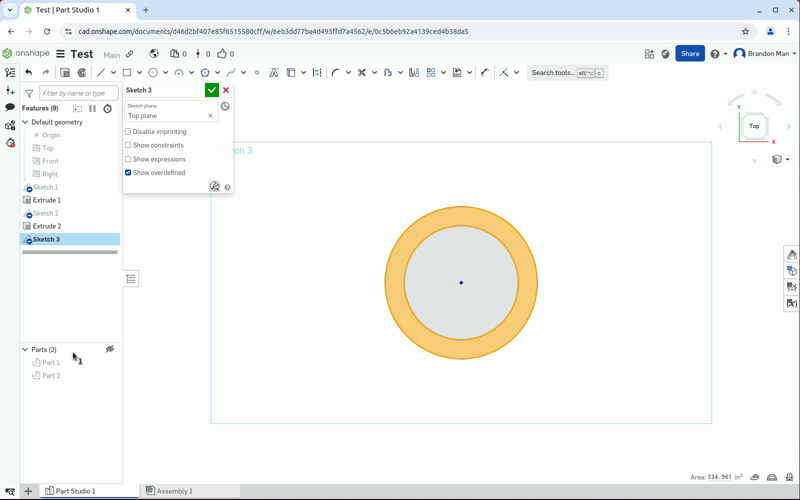
key(shift+y)
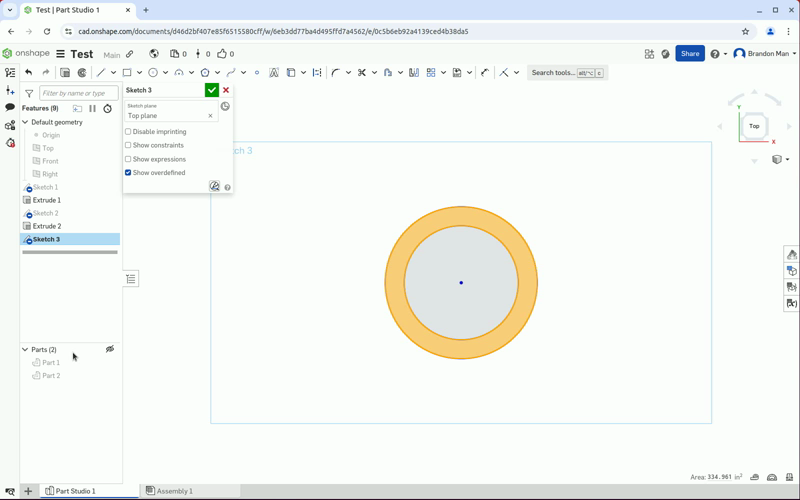
key(shift+e)
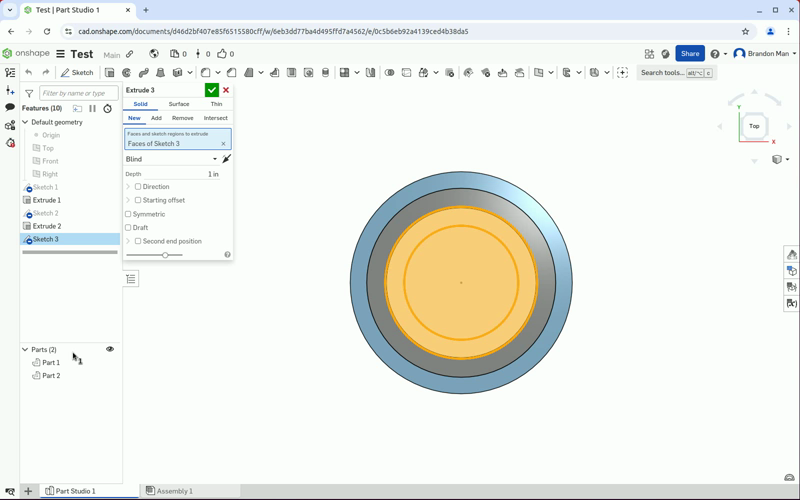
mouse_move(143, 106)
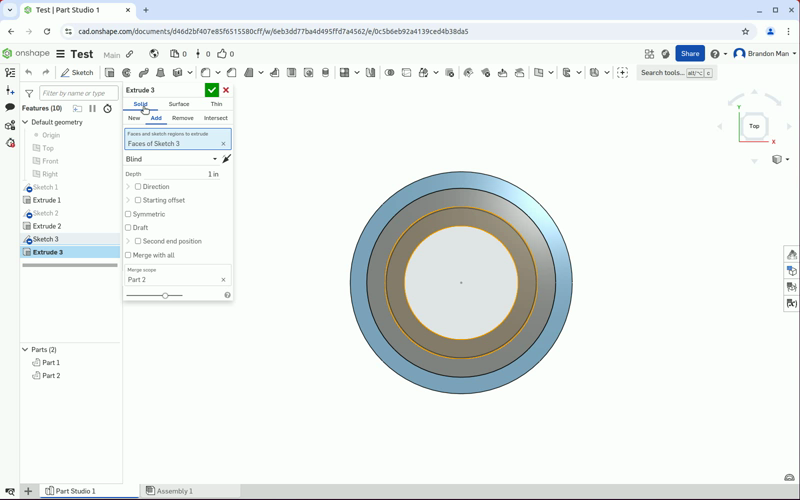
click(143, 106)
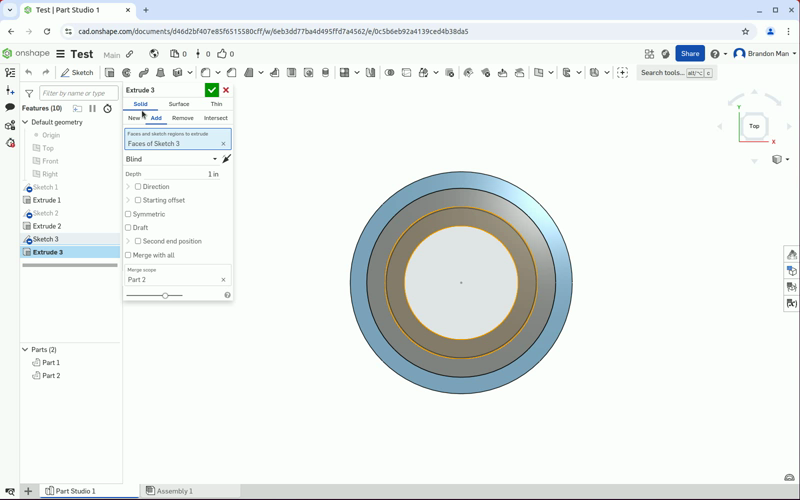
mouse_move(137, 120)
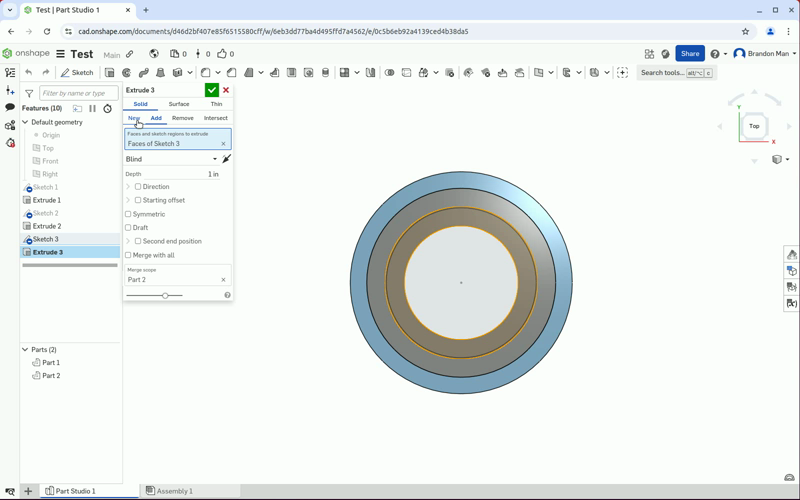
click(137, 120)
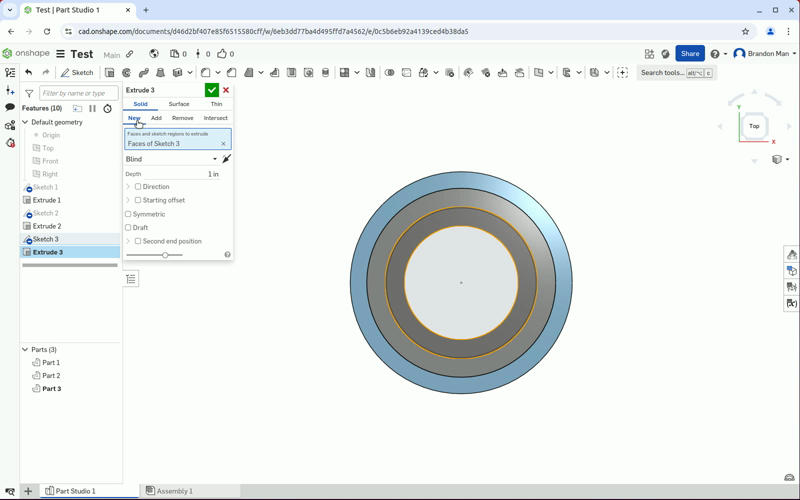
key(tab, 4)
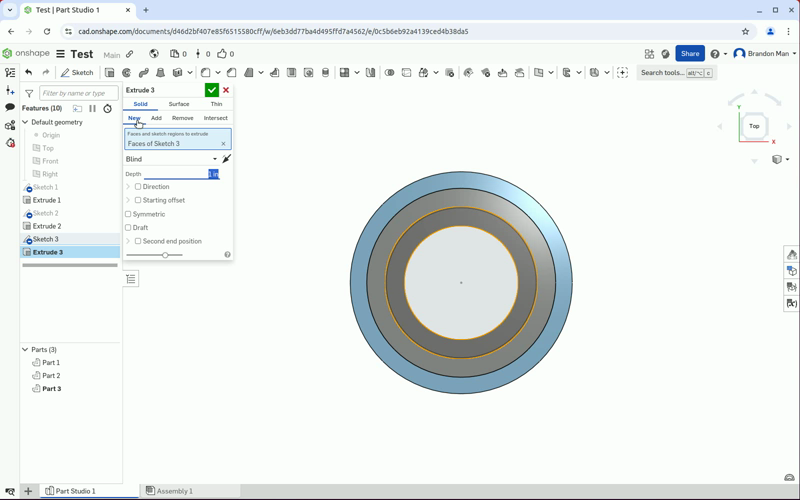
text(15.405)
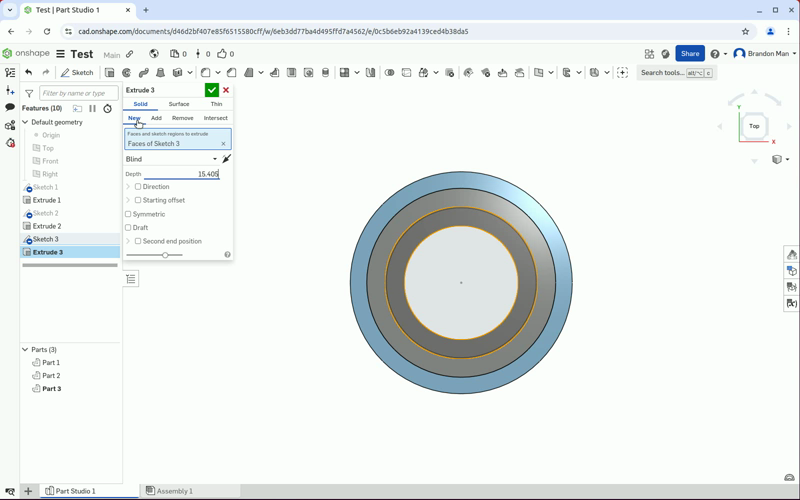
key(enter)
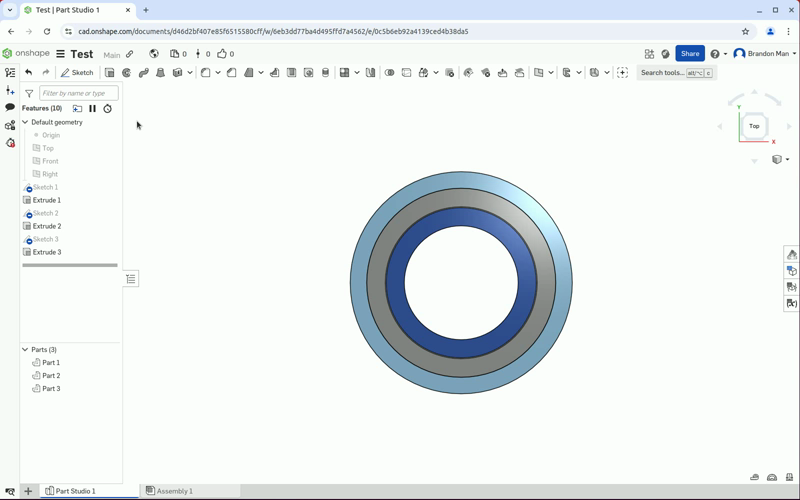
key(shift+h)
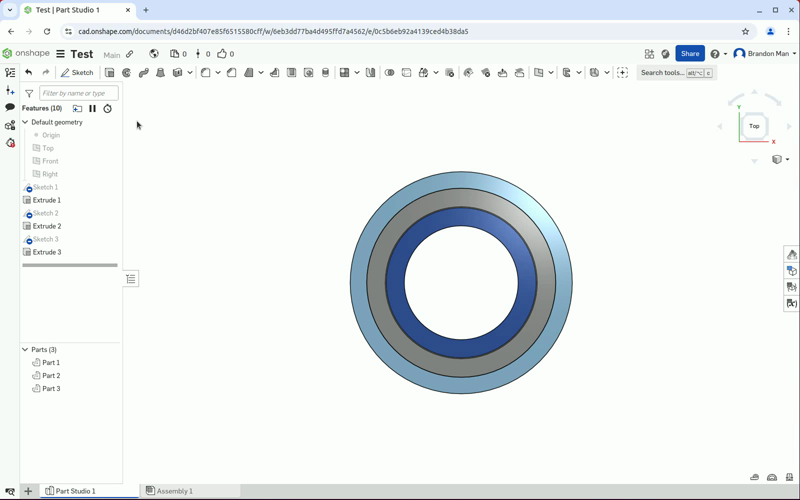
key(shift+h)
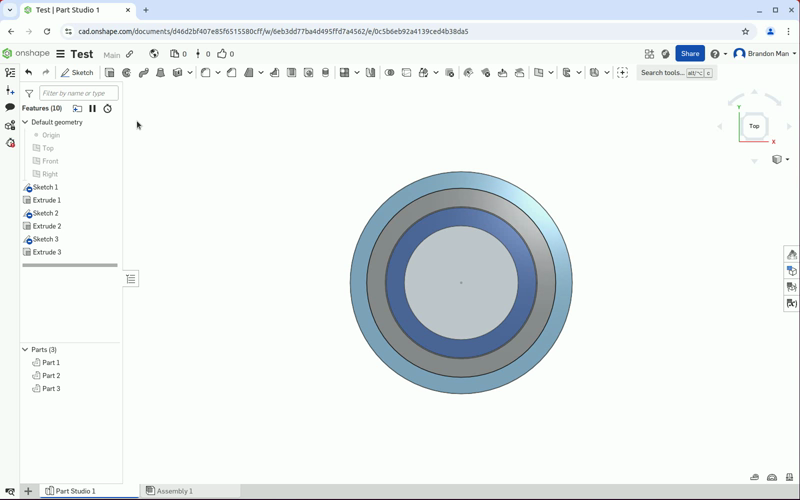
key(shift+7)
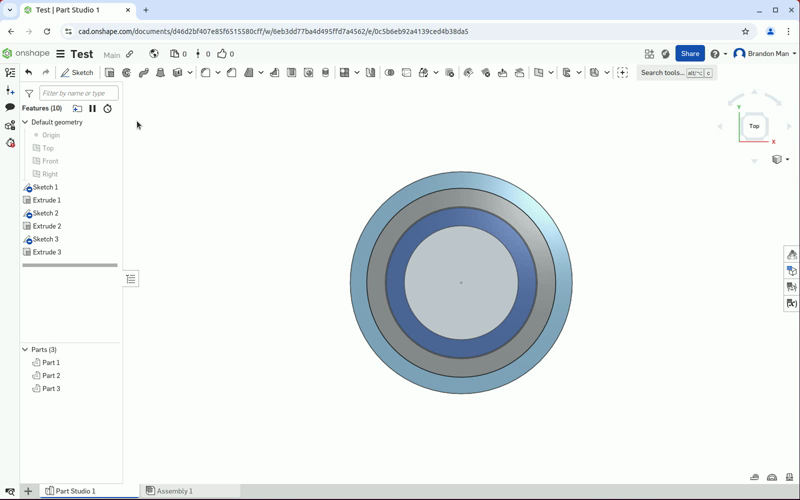
key(up, 3)
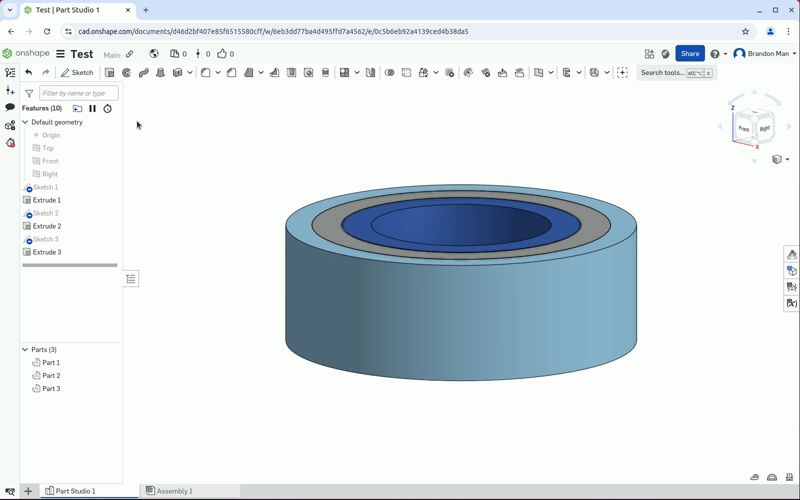
key(left, 3)
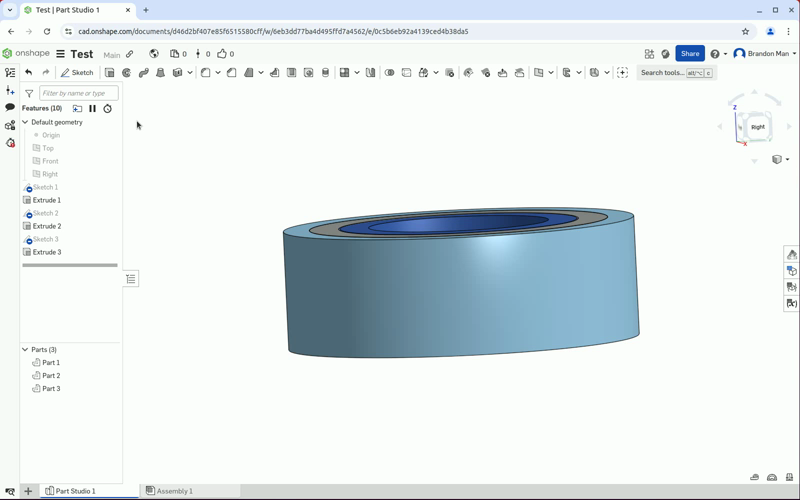
key(right, 3)
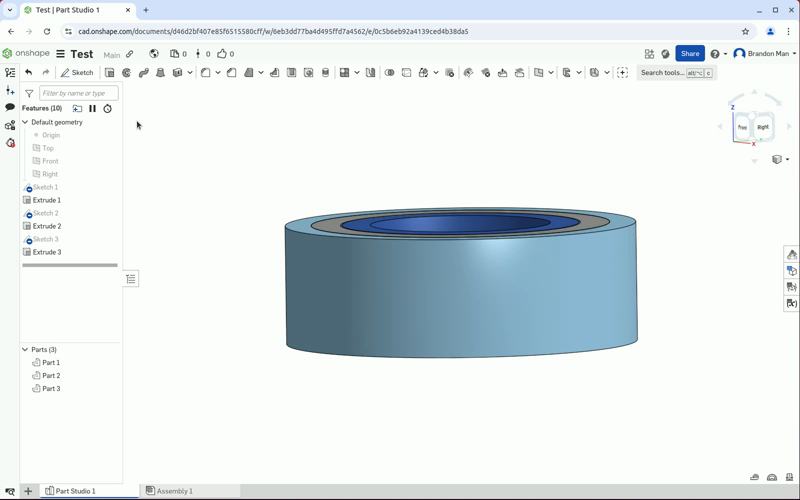
key(down, 3)
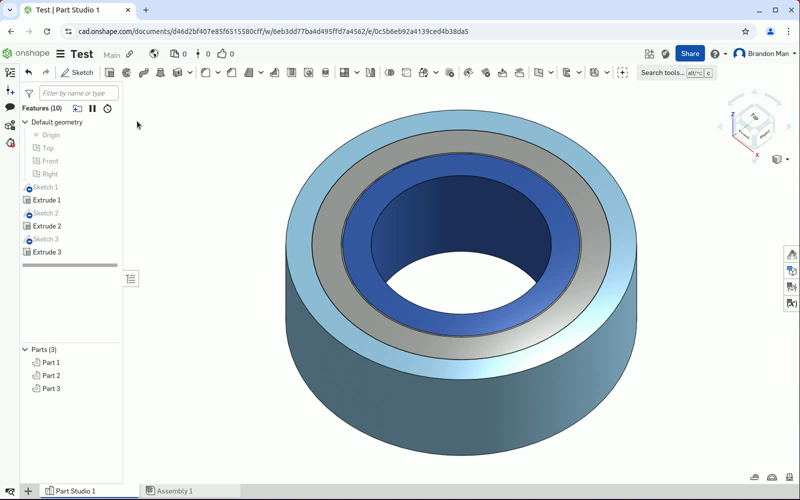
mouse_move(73, 189)
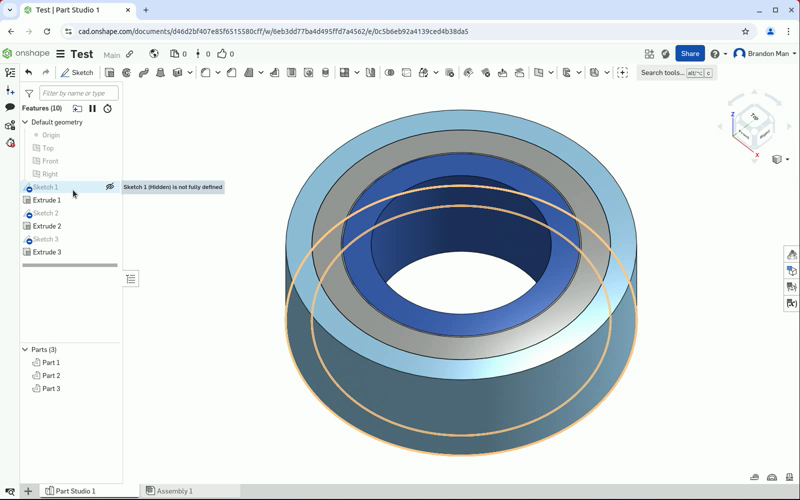
click(73, 189)